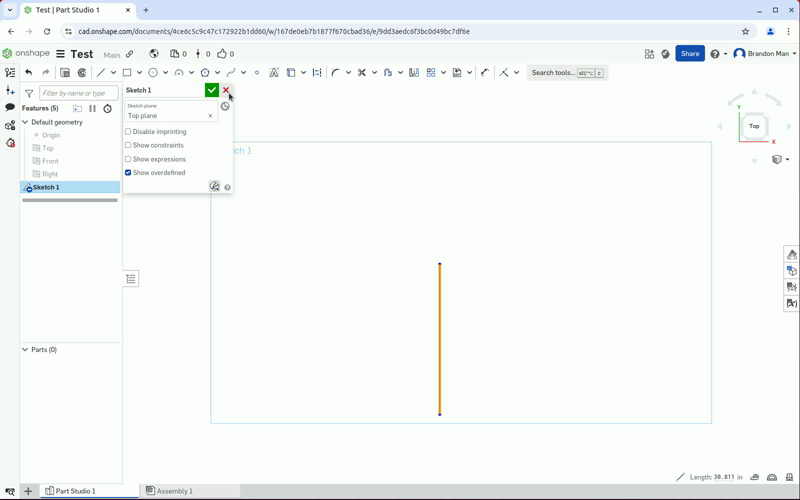
key(shift+h)
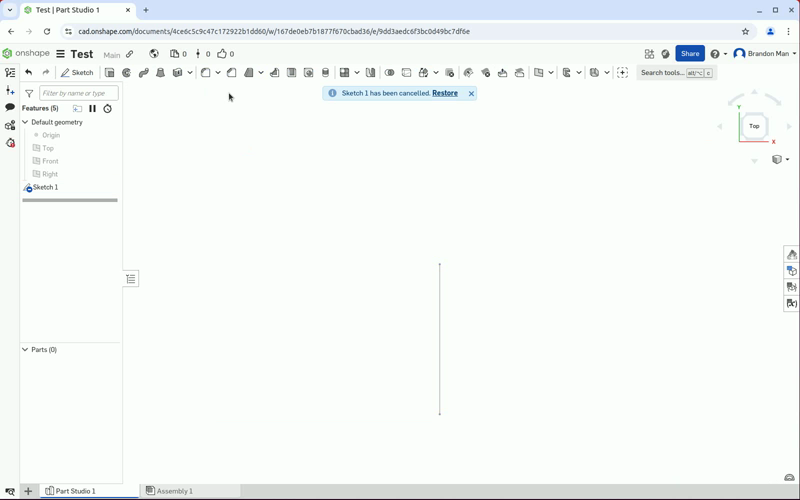
key(shift+s)
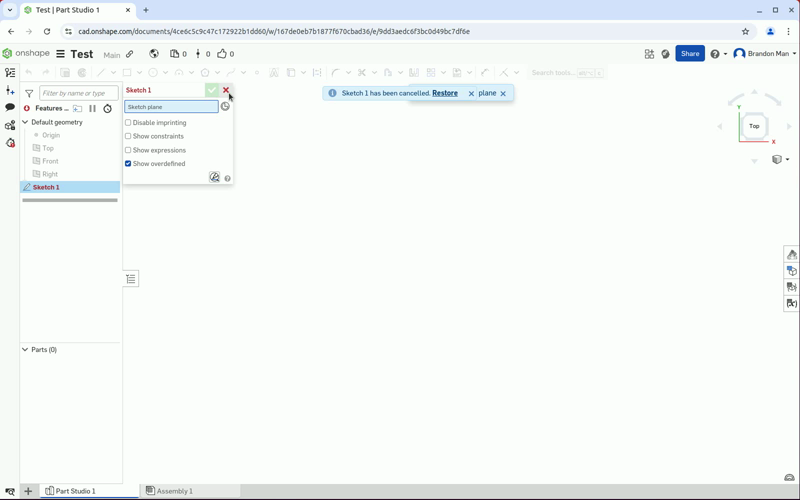
mouse_move(73, 150)
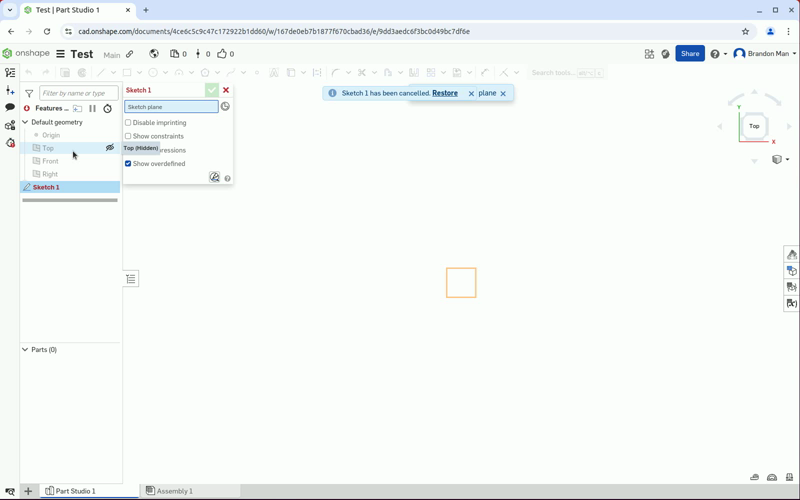
click(73, 150)
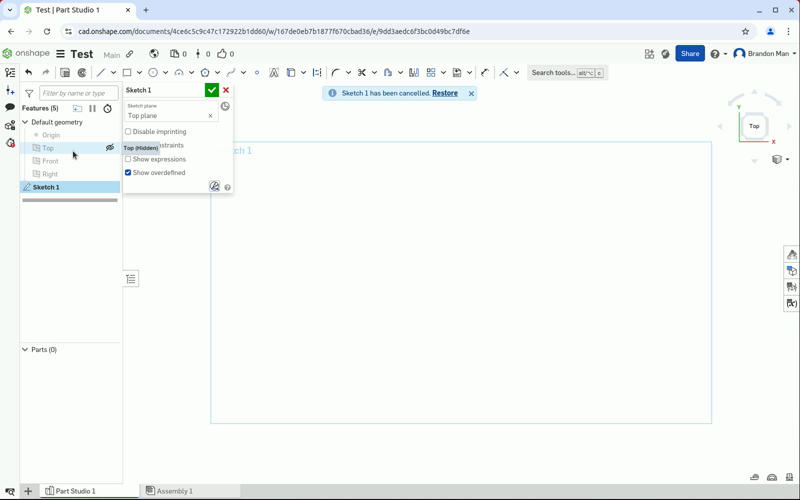
mouse_move(73, 352)
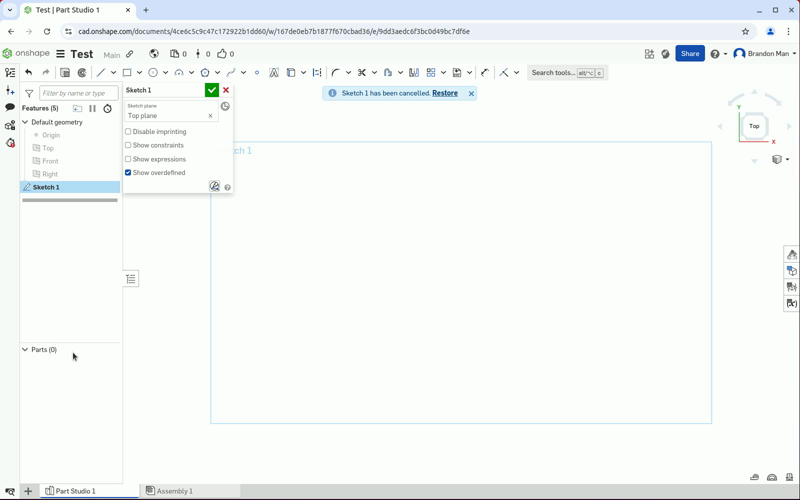
key(y)
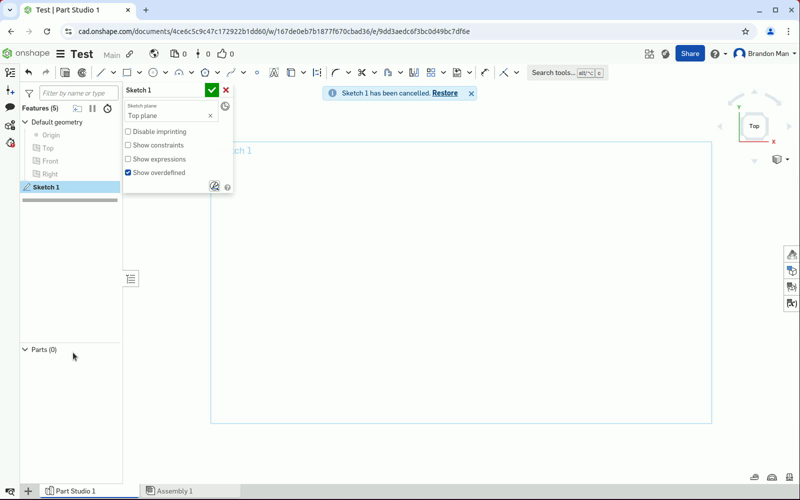
key(l)
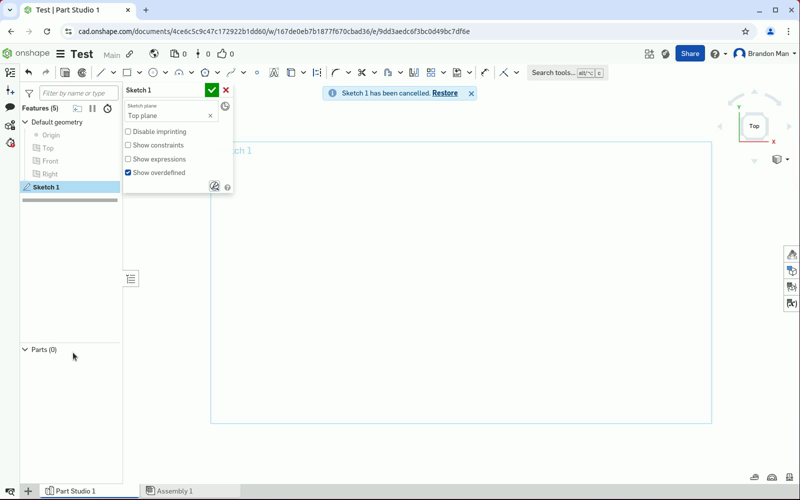
key_down(shift)
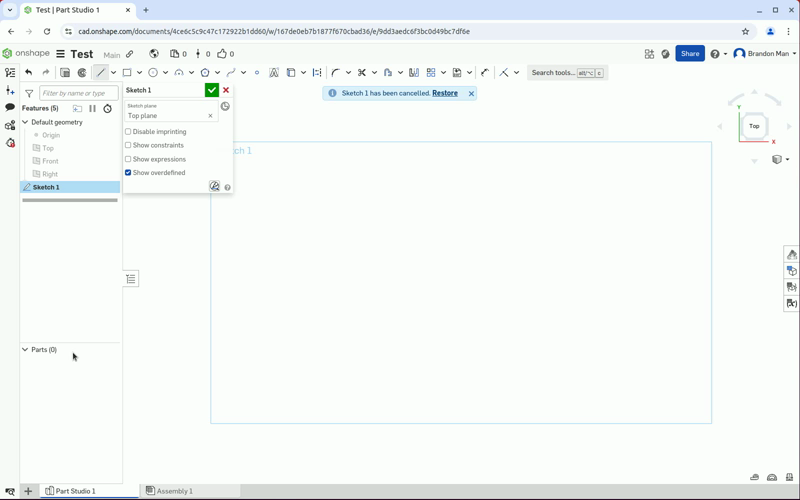
mouse_move(349, 282)
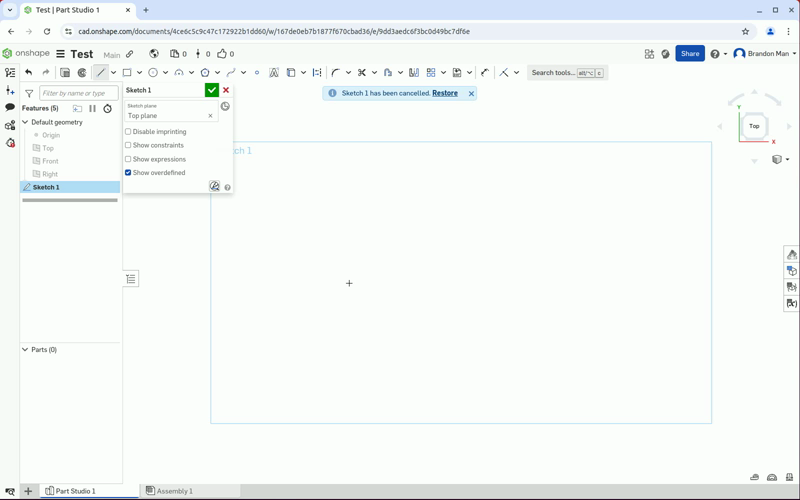
click(349, 282)
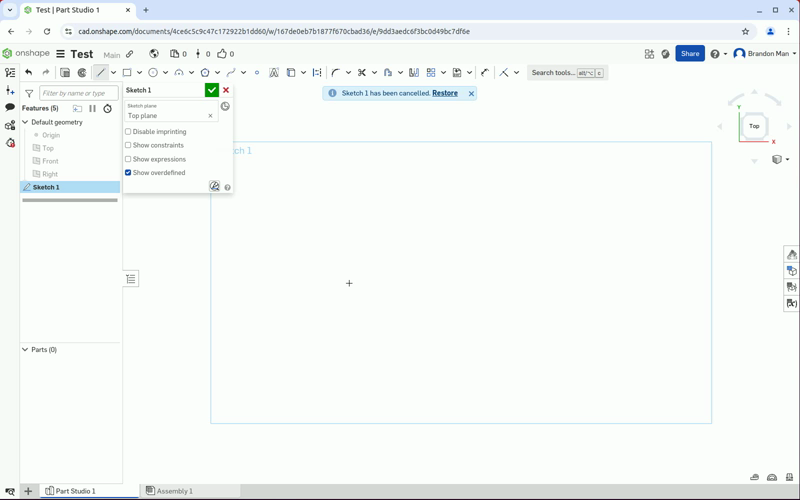
key_up(shift)
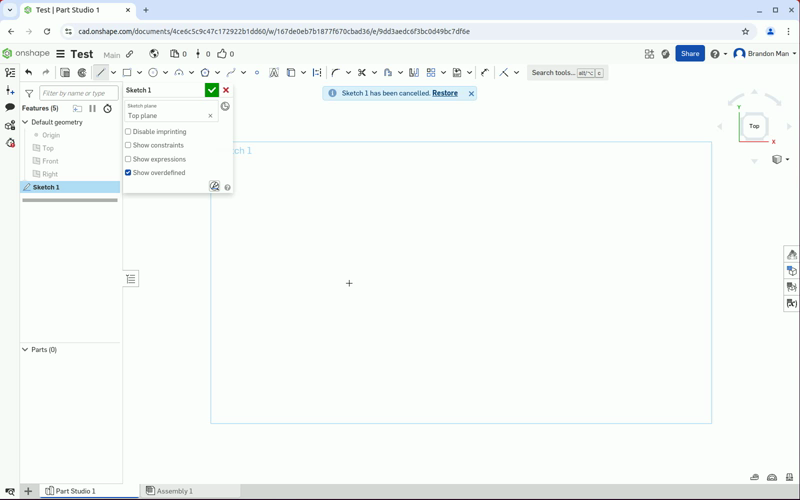
key_down(shift)
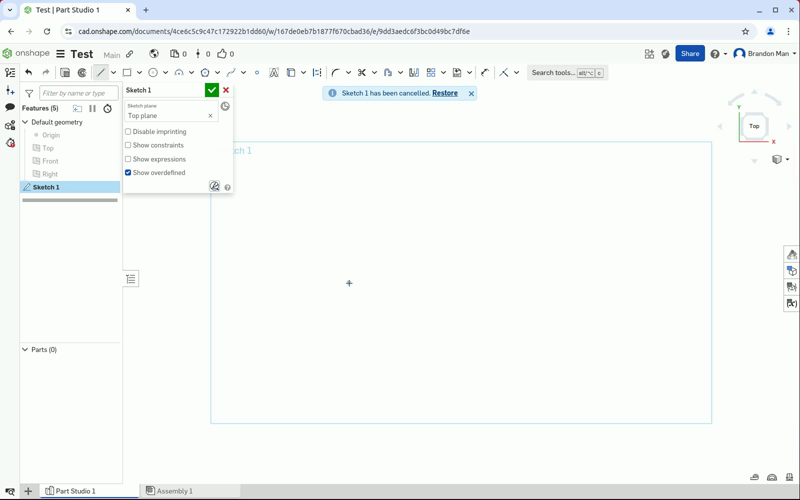
mouse_move(405, 378)
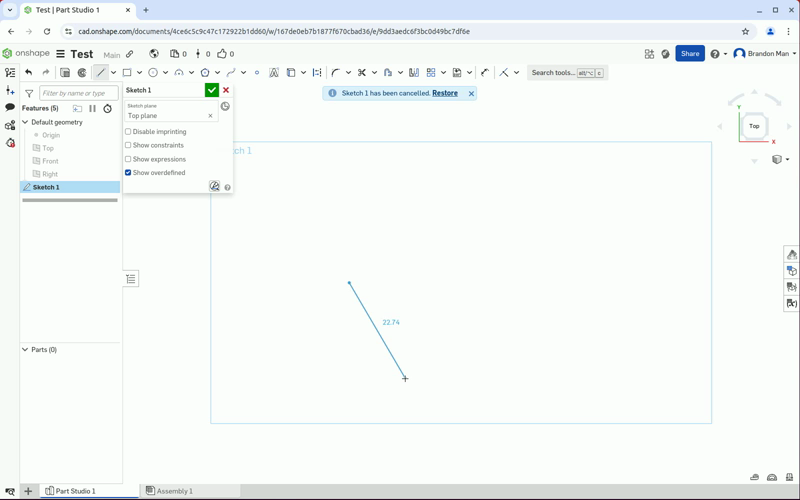
click(405, 378)
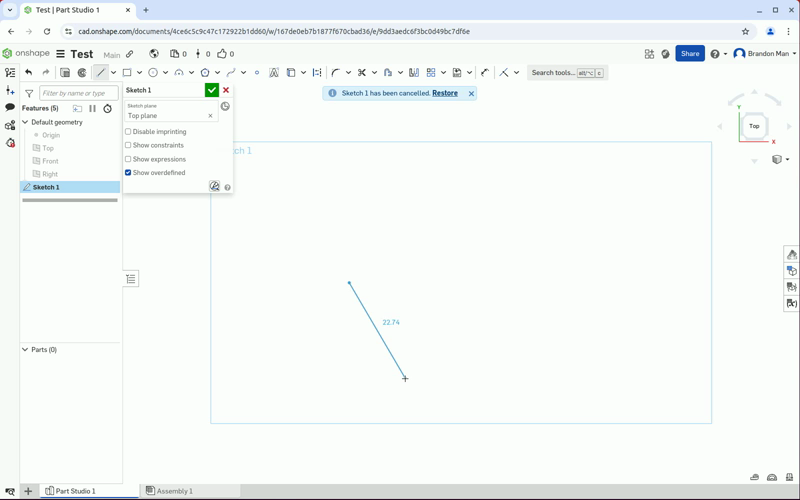
key_up(shift)
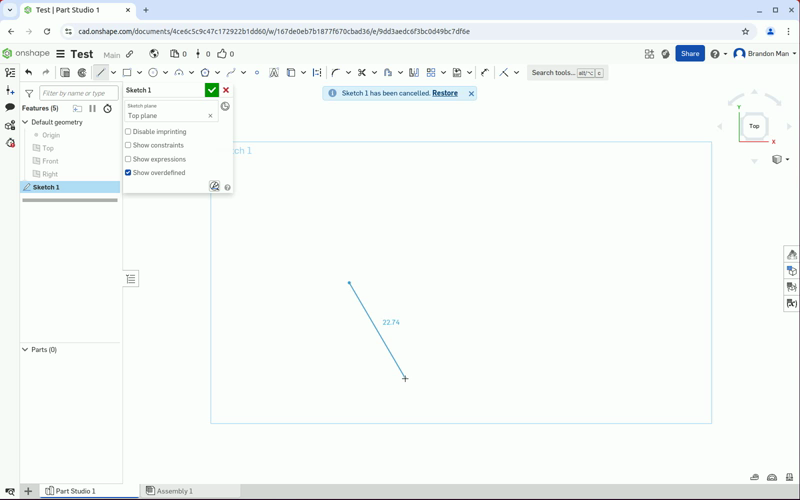
key_down(shift)
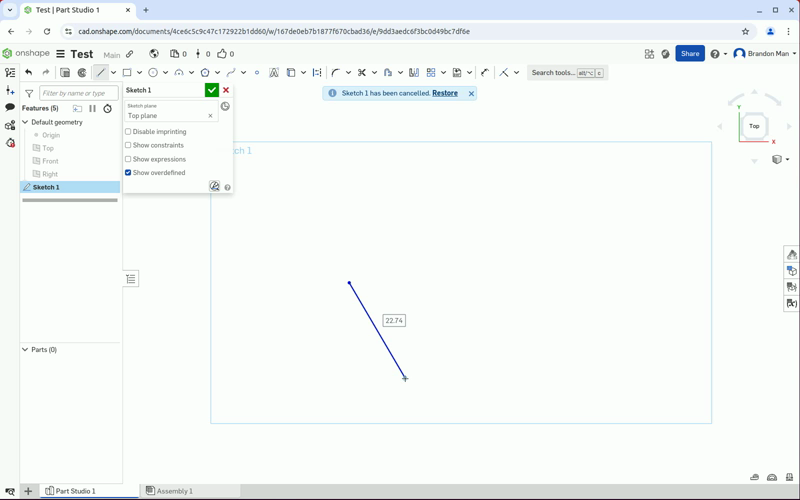
mouse_move(514, 378)
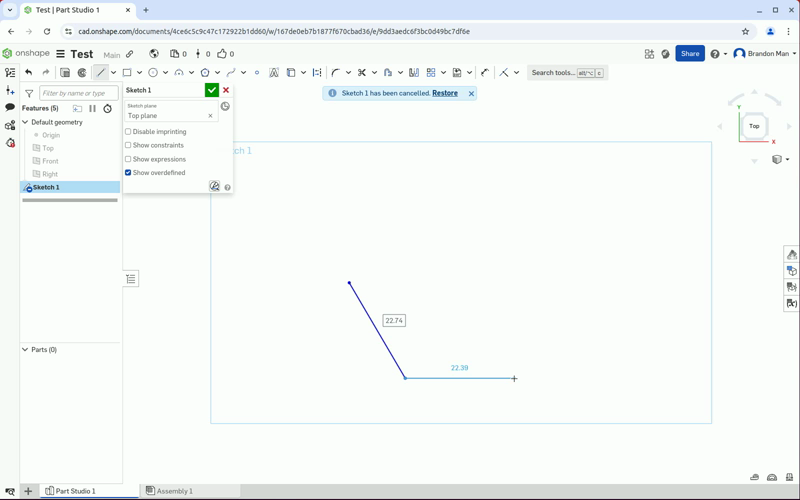
click(514, 378)
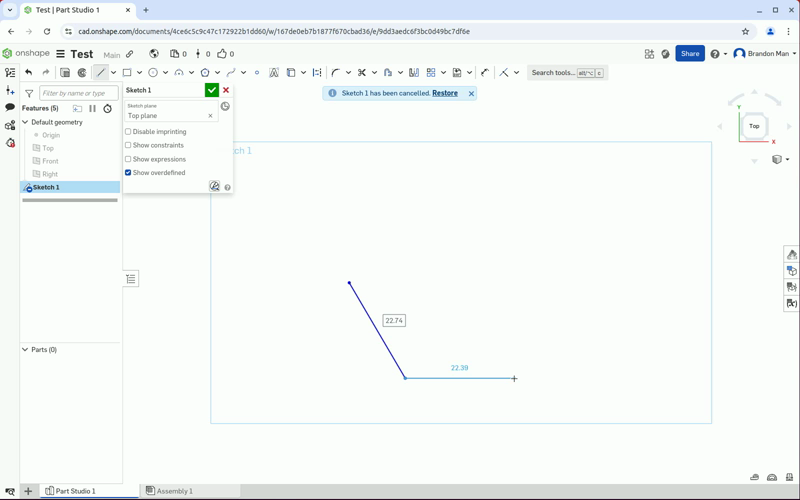
key_up(shift)
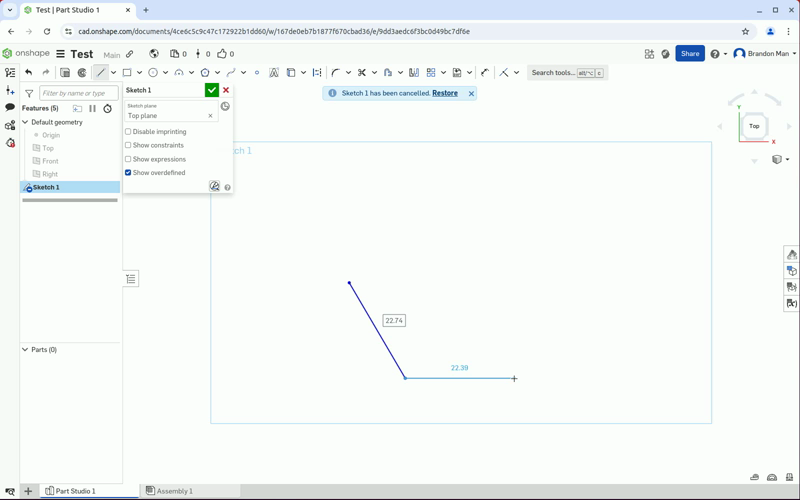
key_down(shift)
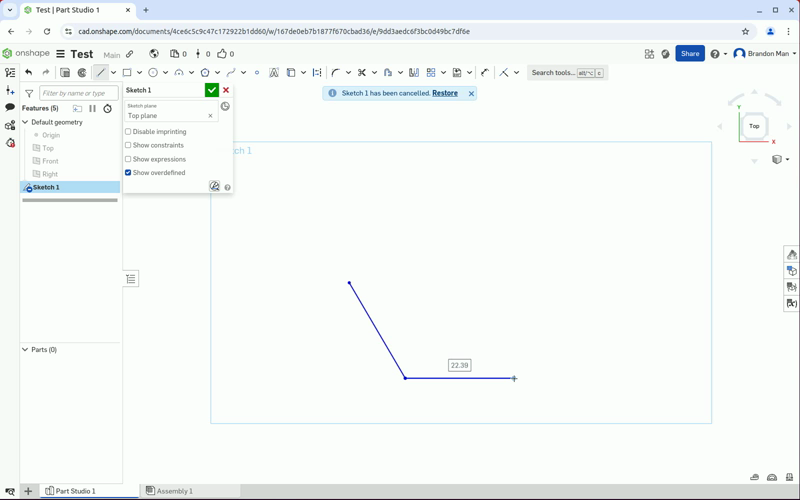
mouse_move(569, 282)
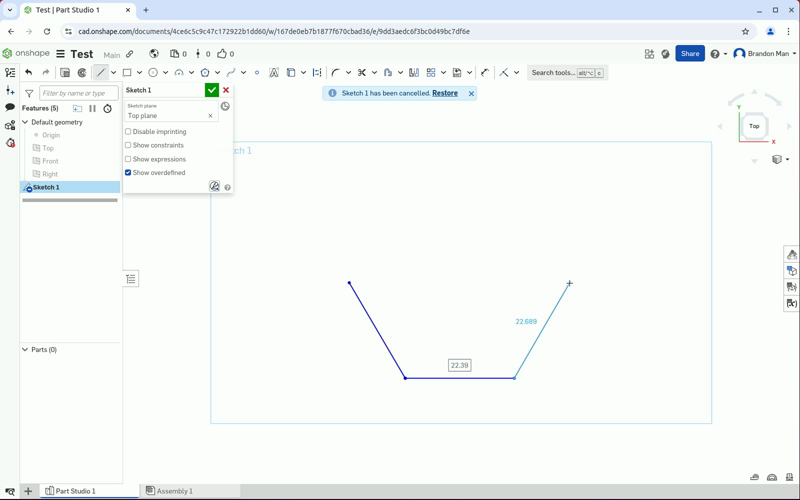
click(569, 282)
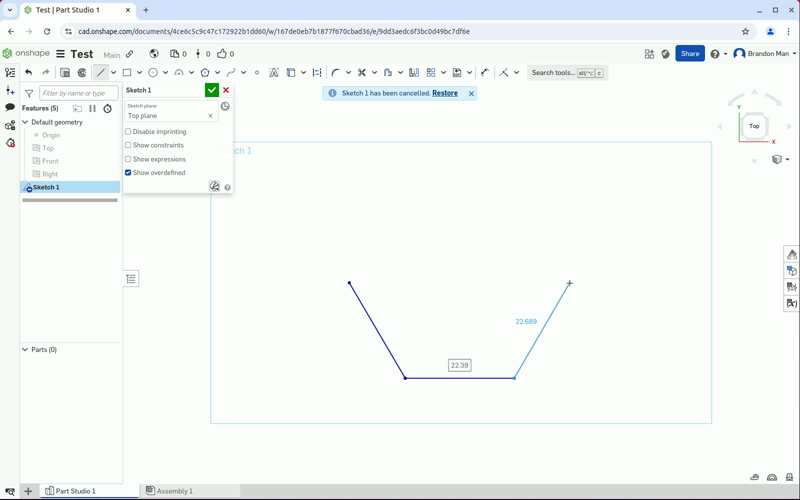
key_up(shift)
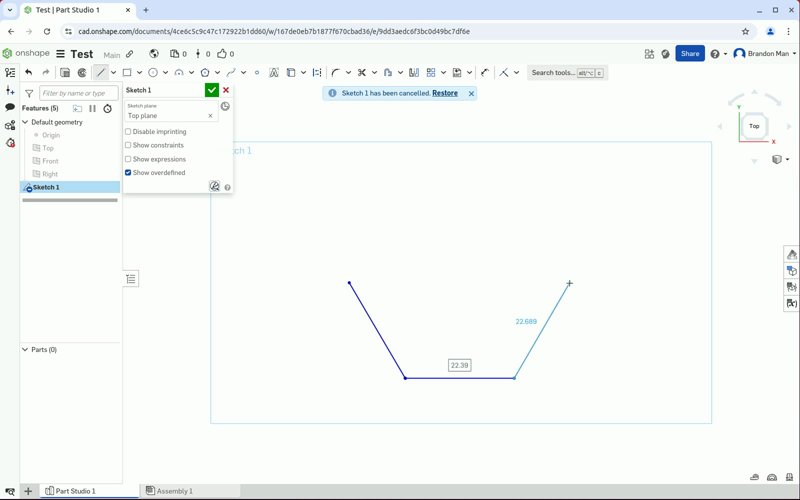
key_down(shift)
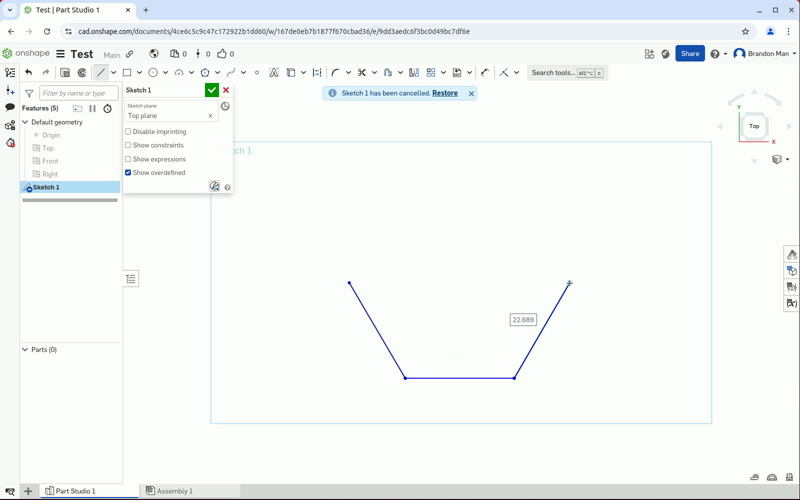
mouse_move(514, 187)
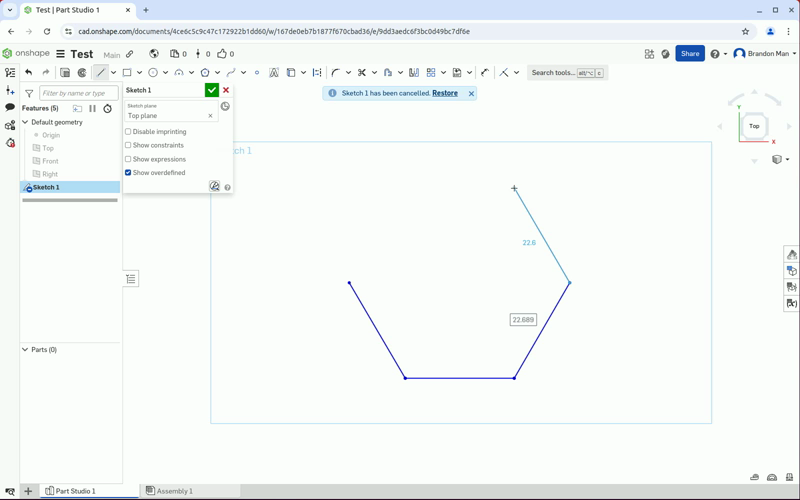
click(514, 187)
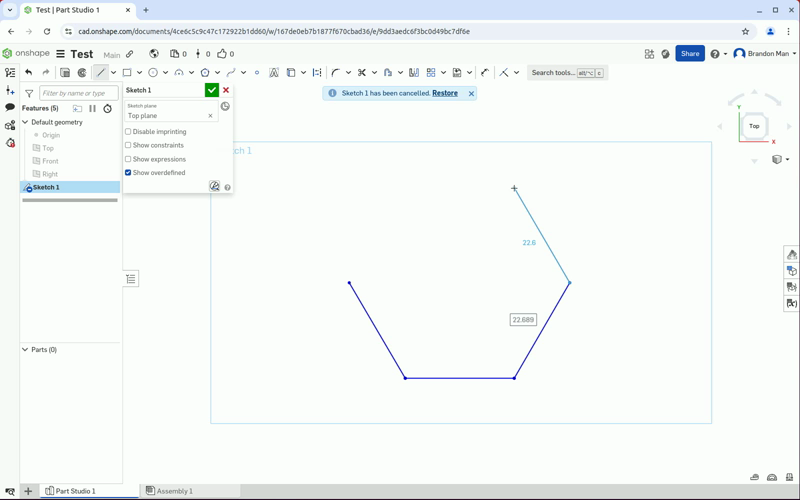
key_up(shift)
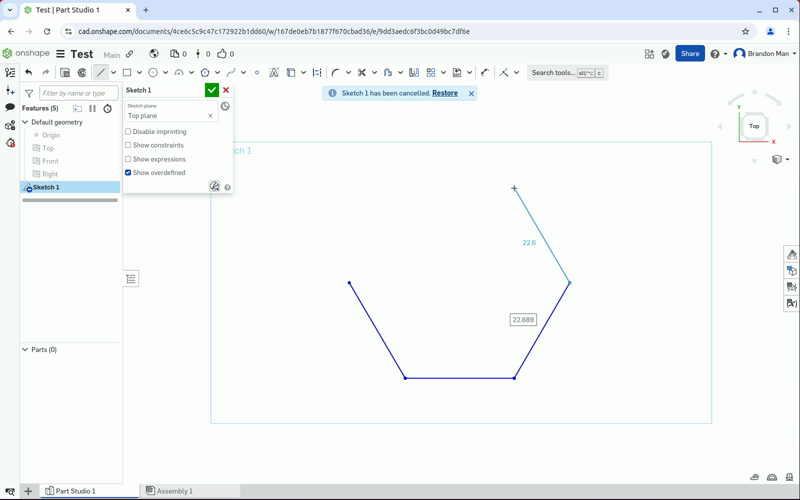
key_down(shift)
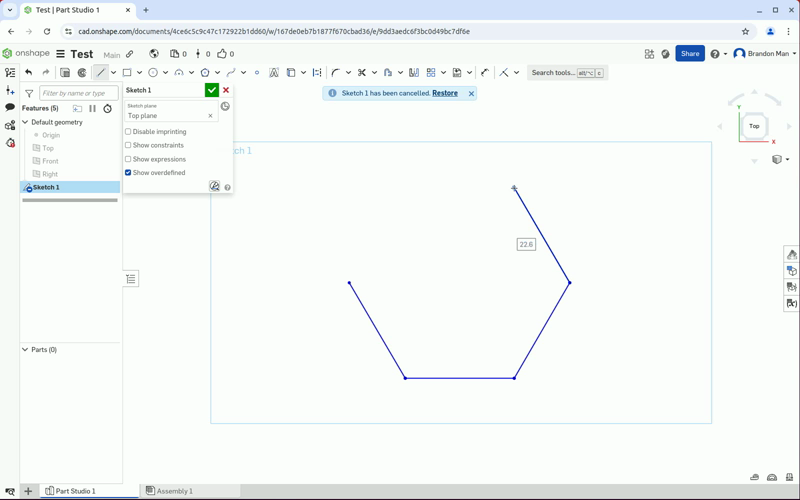
mouse_move(405, 187)
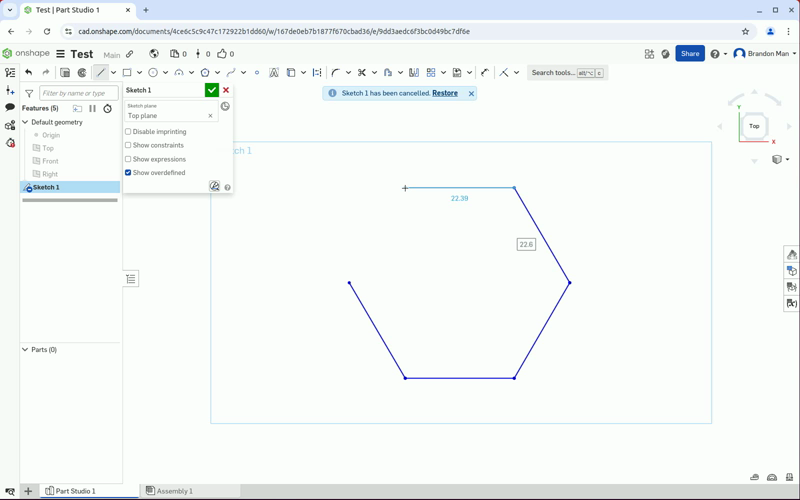
click(405, 187)
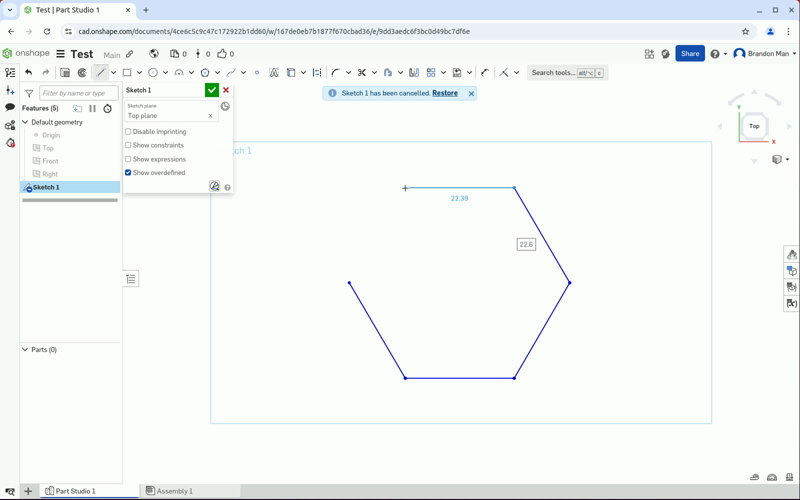
key_up(shift)
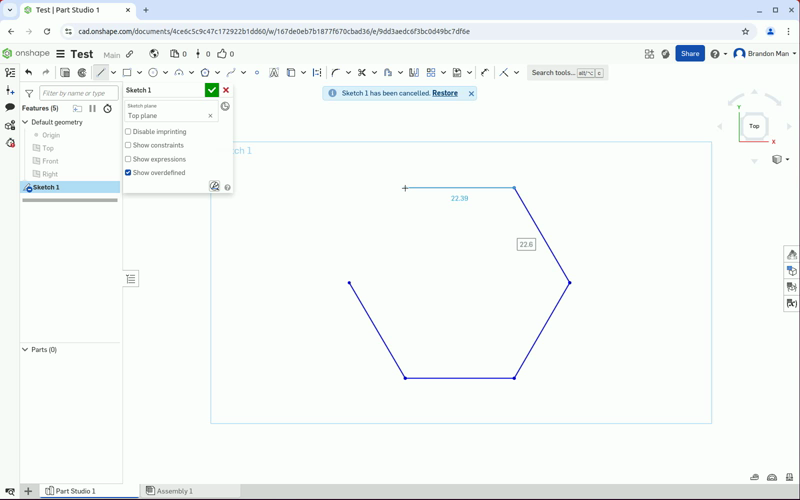
key_down(shift)
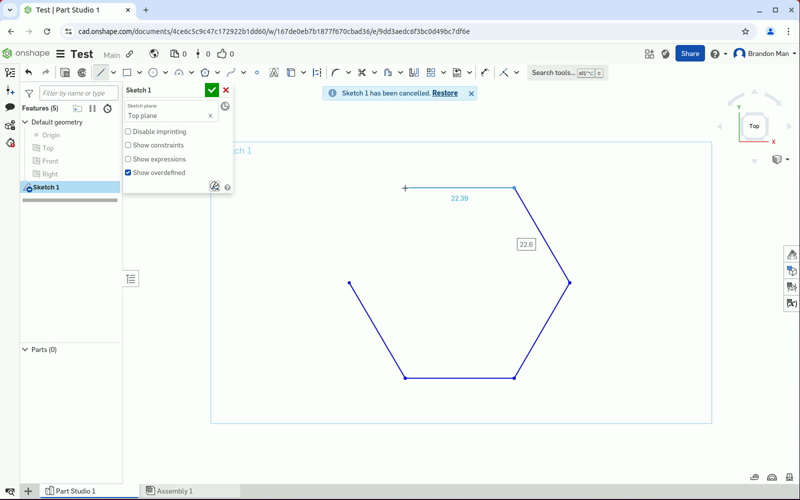
mouse_move(349, 282)
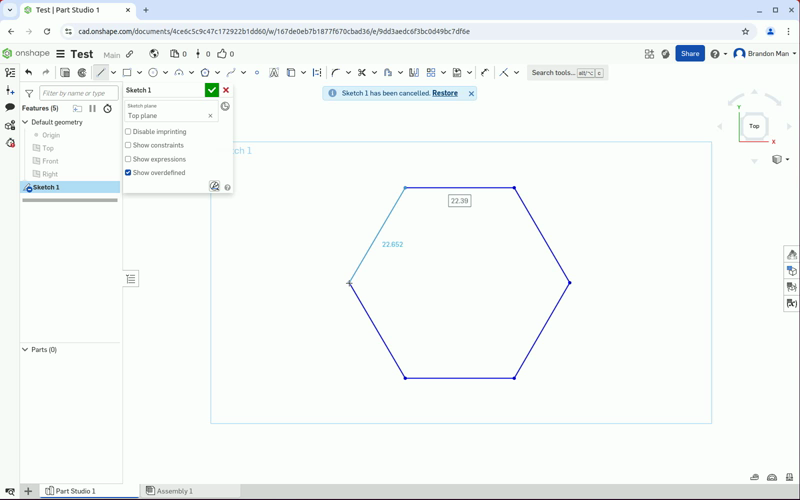
key_up(shift)
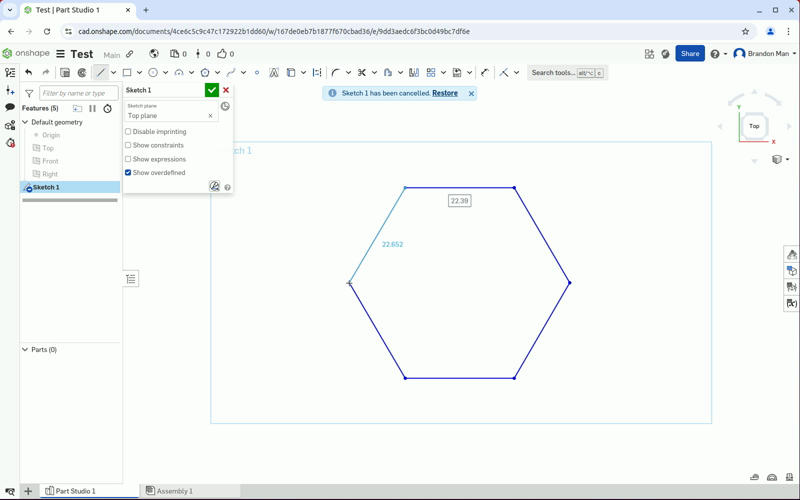
click(349, 282)
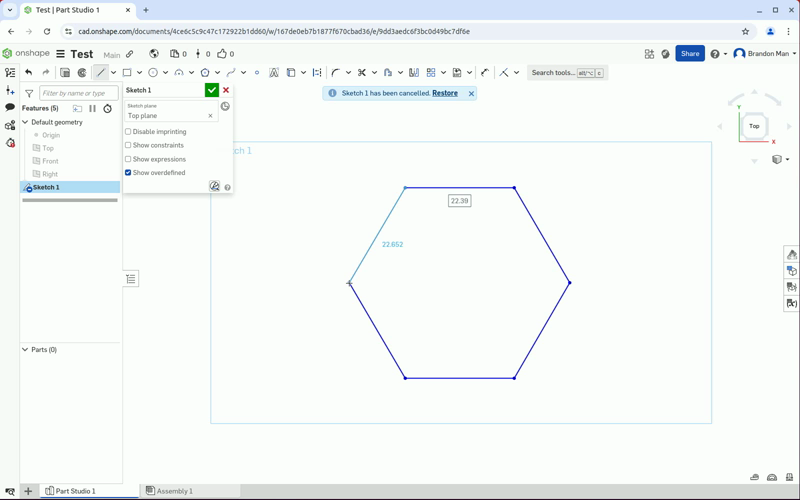
key(esc)
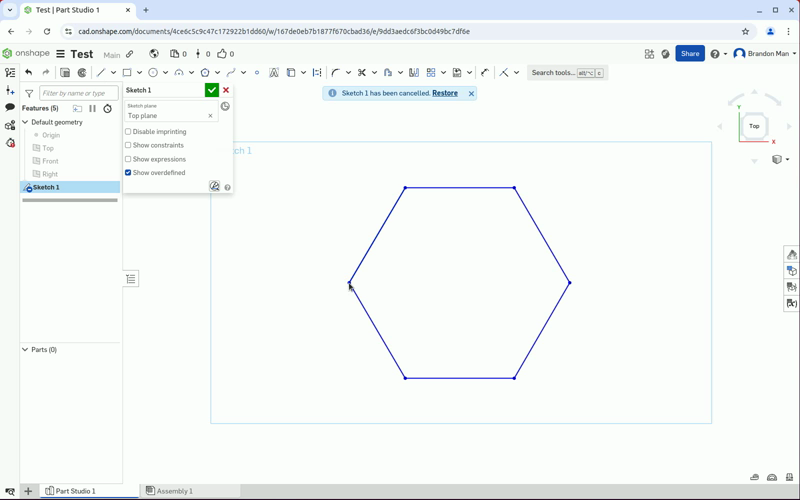
mouse_move(474, 297)
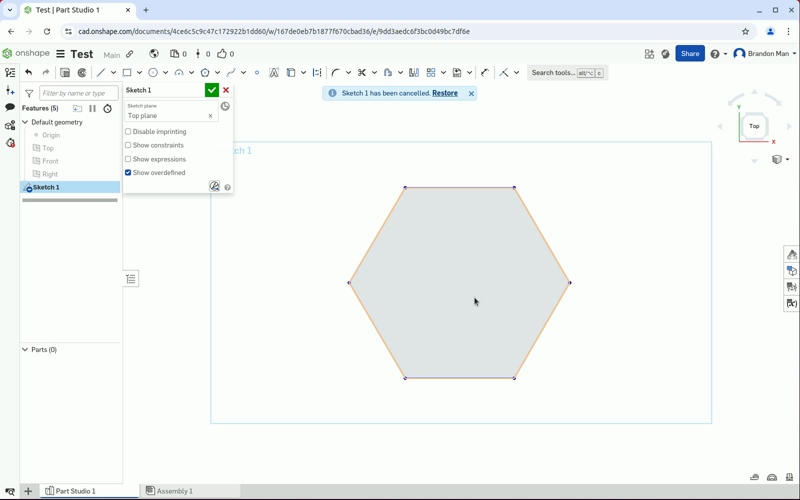
click(474, 297)
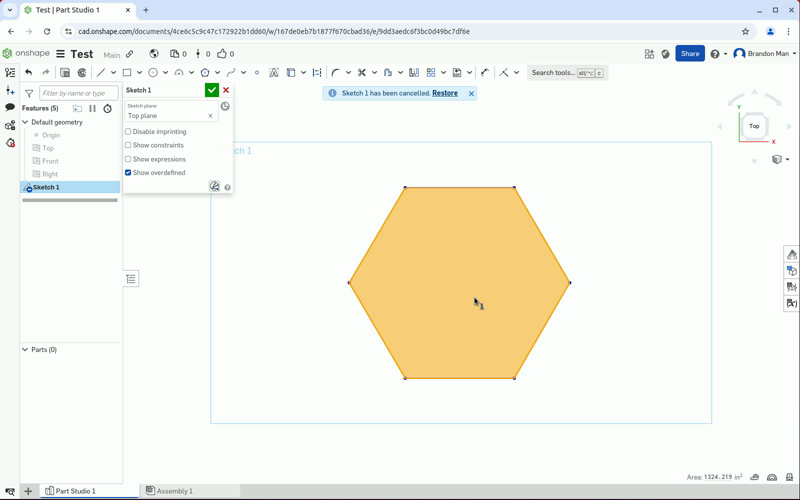
mouse_move(73, 352)
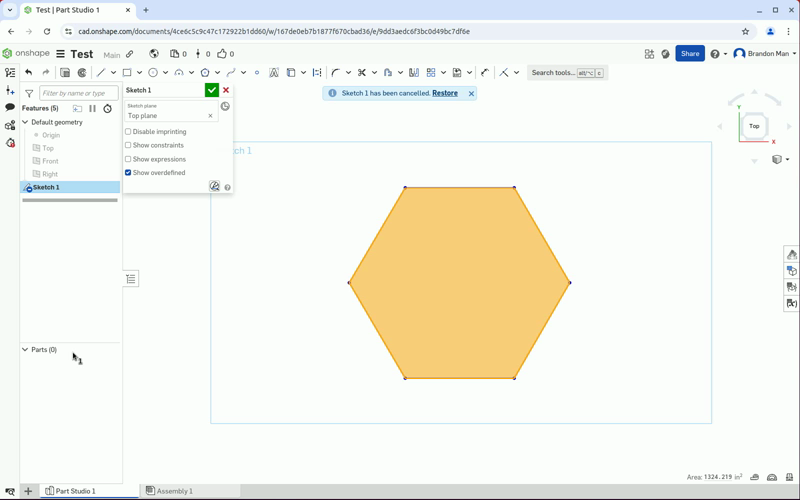
key(shift+y)
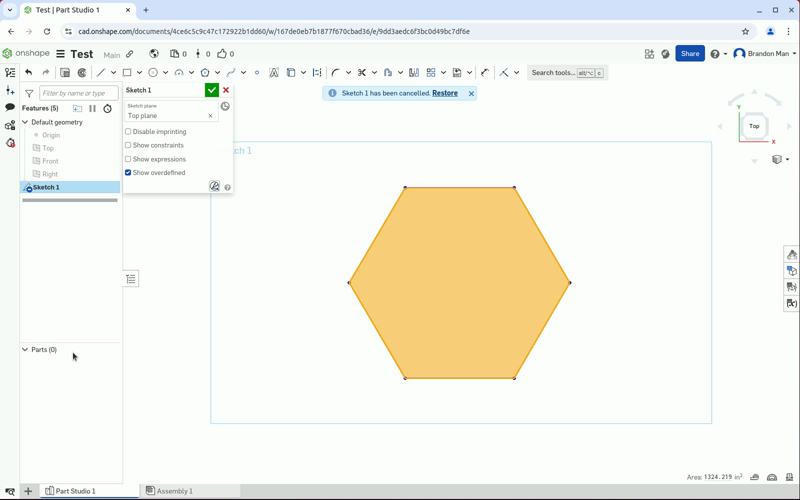
key(shift+e)
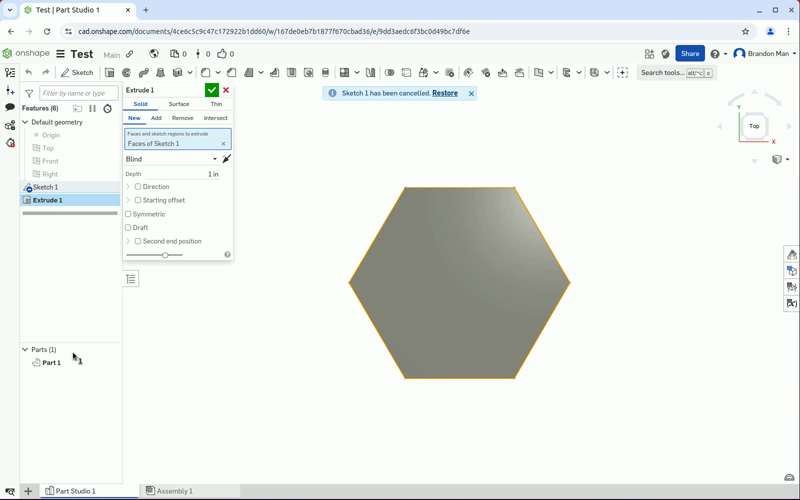
mouse_move(143, 106)
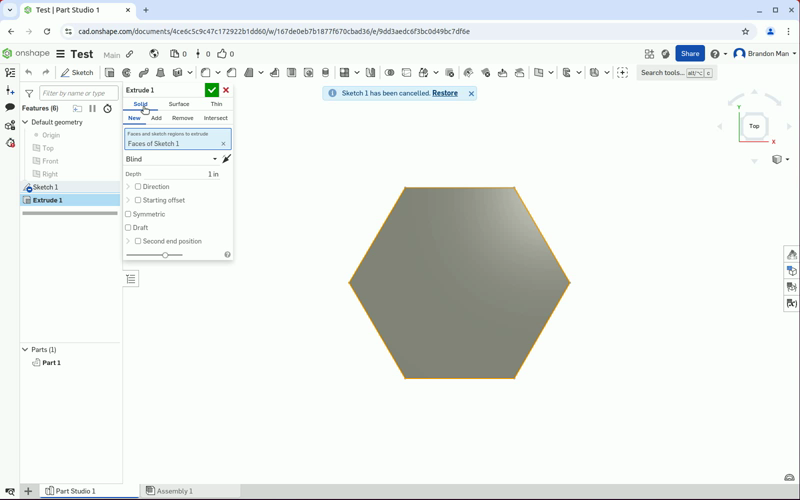
click(143, 106)
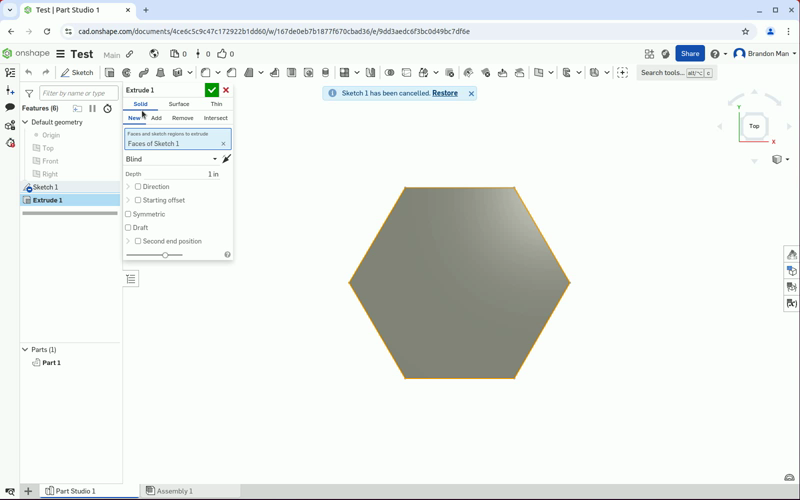
mouse_move(137, 120)
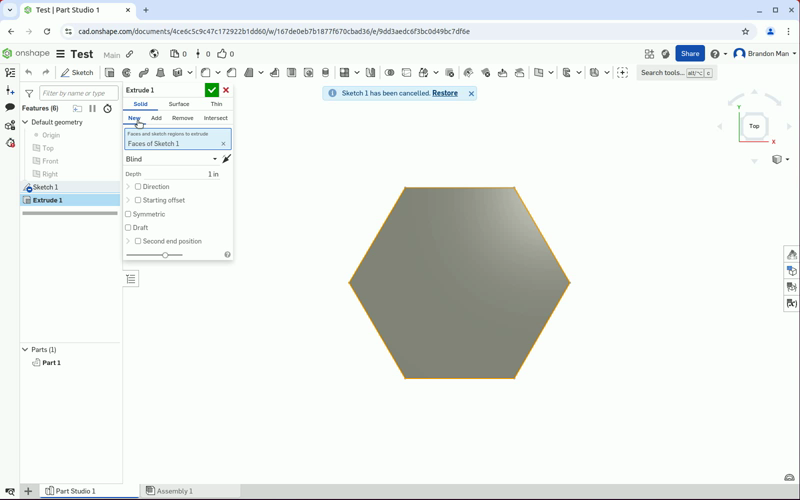
click(137, 120)
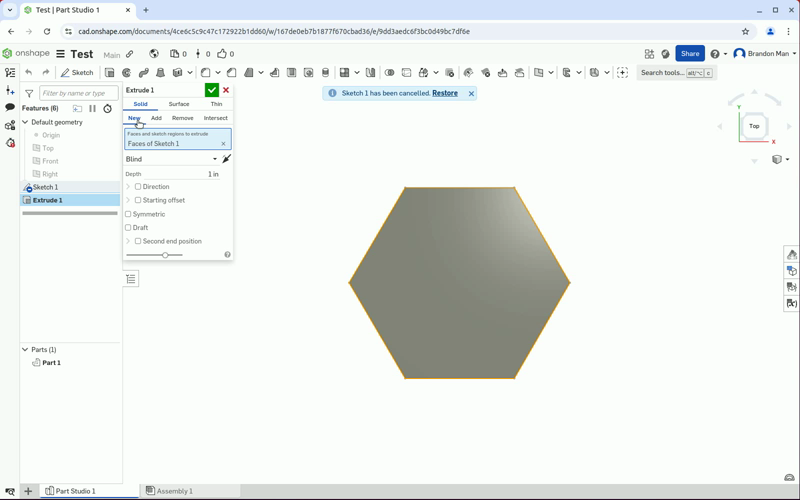
key(tab, 4)
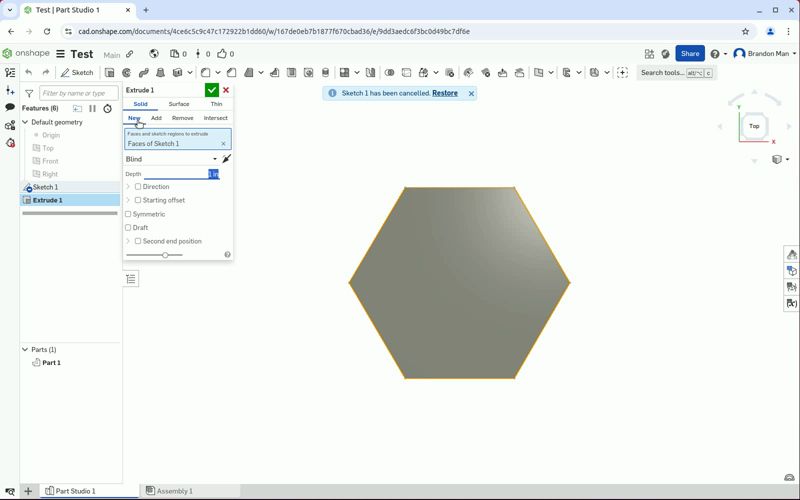
text(15.405)
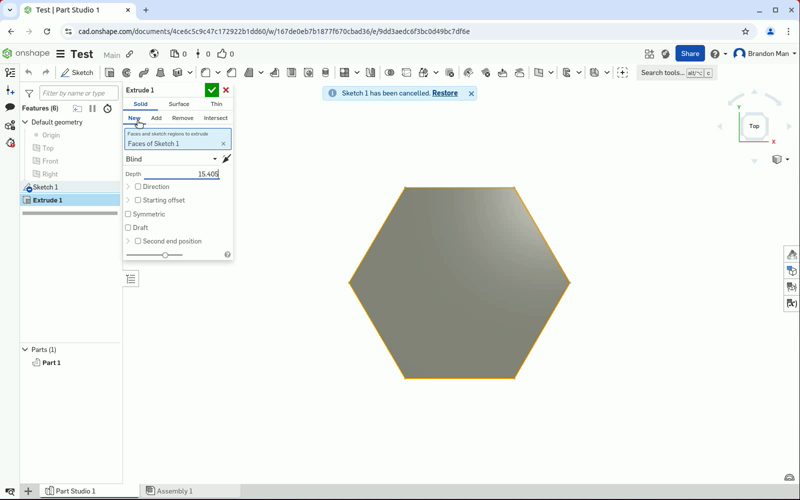
key(enter)
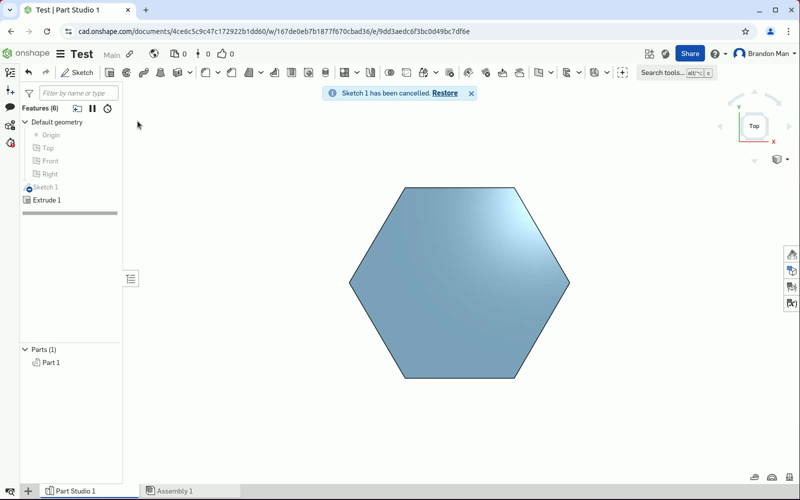
key(shift+h)
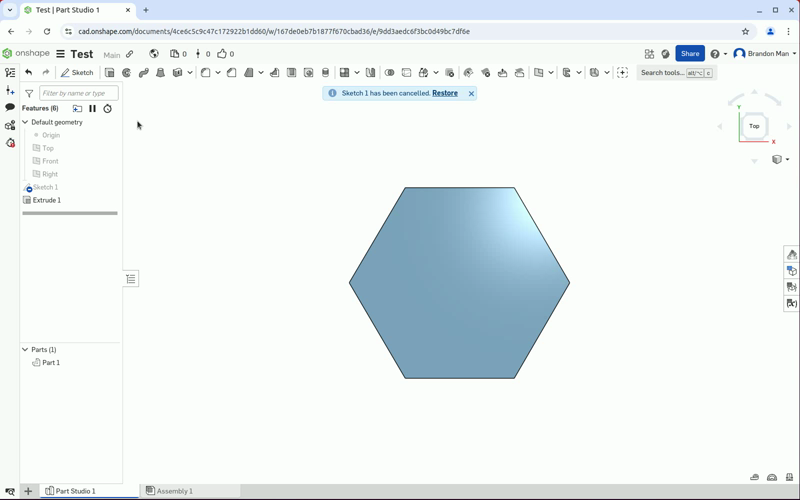
key(shift+h)
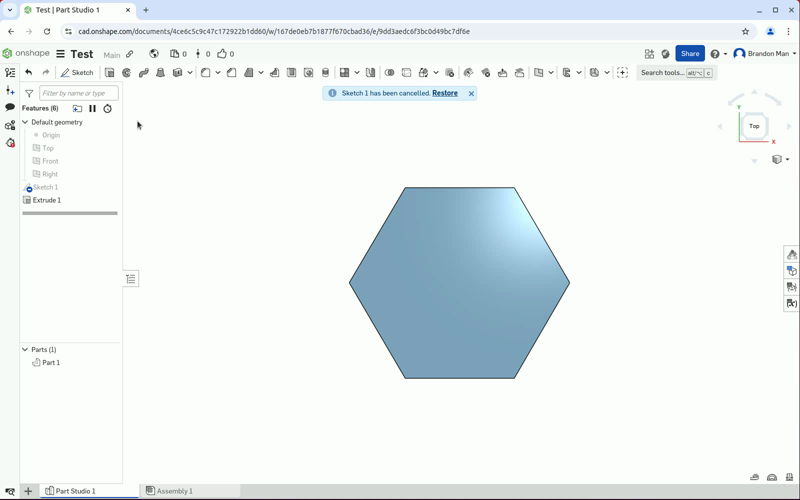
mouse_move(73, 189)
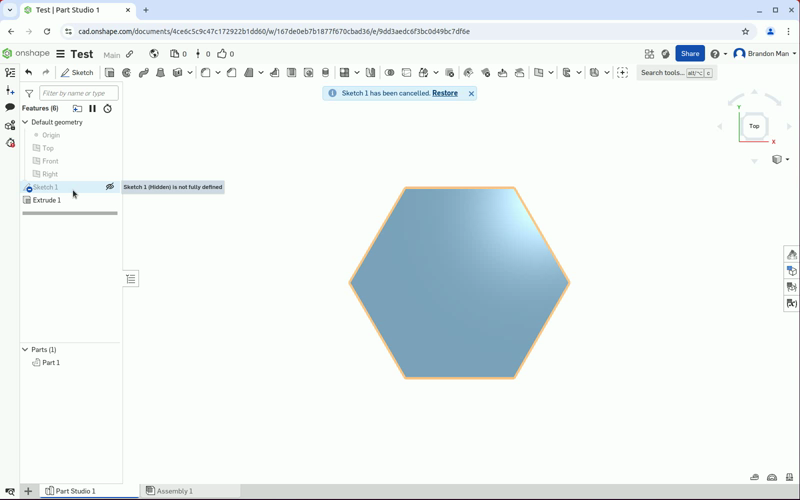
click(73, 189)
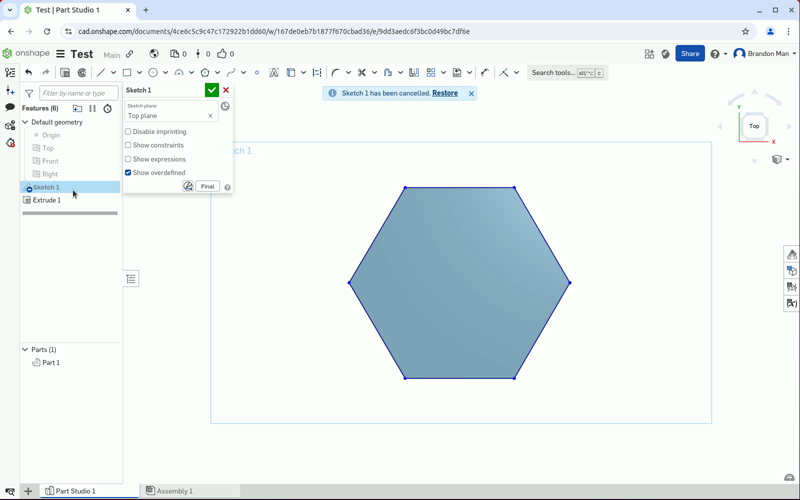
mouse_move(229, 92)
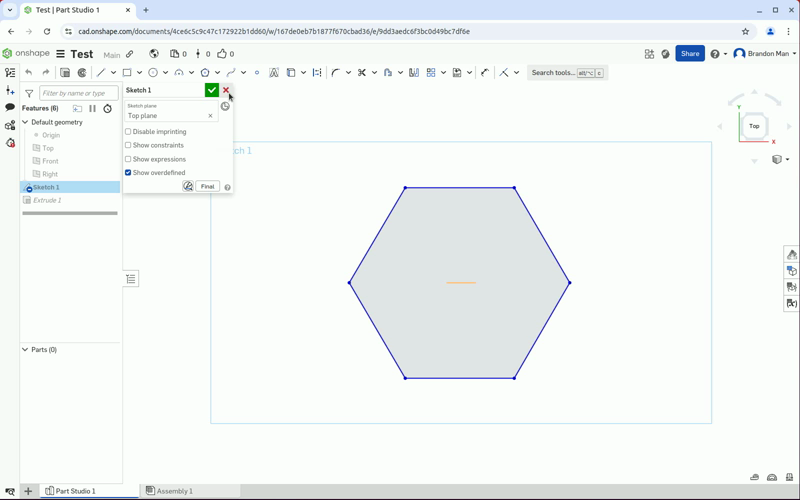
click(229, 92)
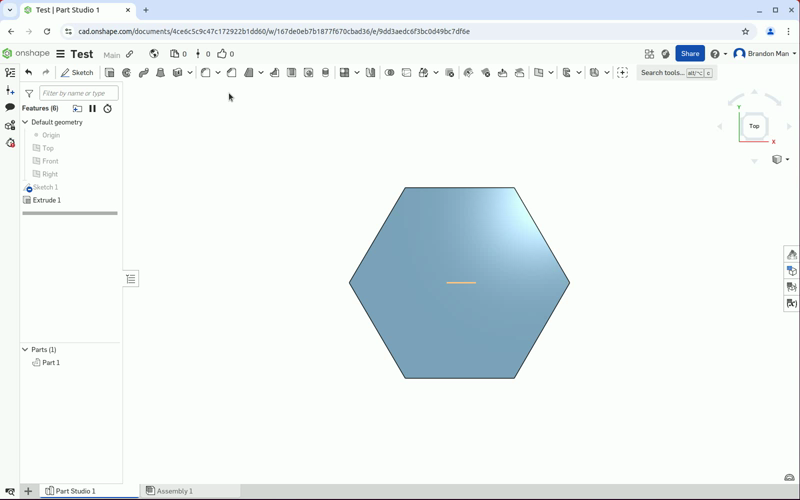
mouse_move(541, 75)
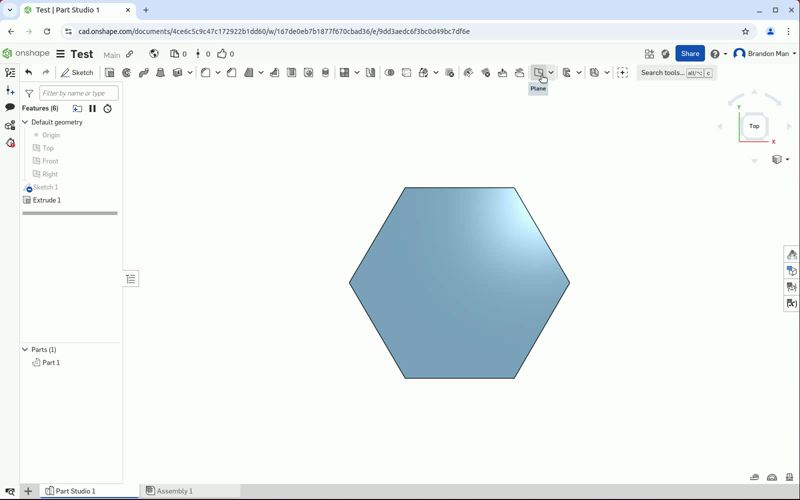
click(541, 75)
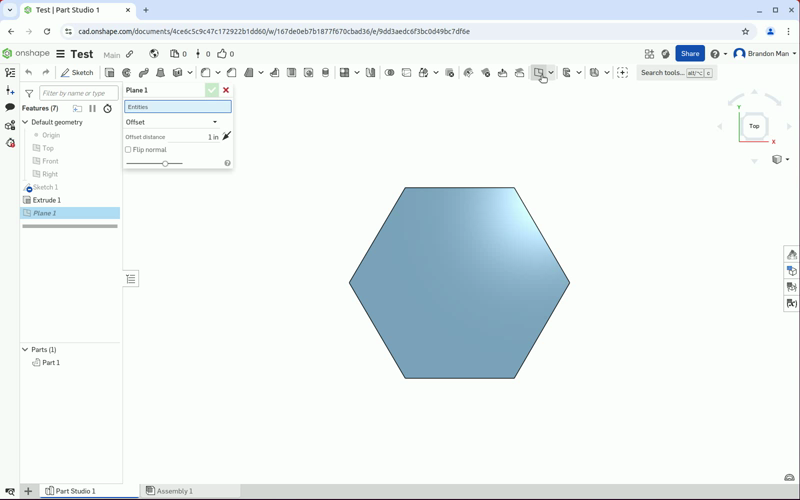
mouse_move(73, 150)
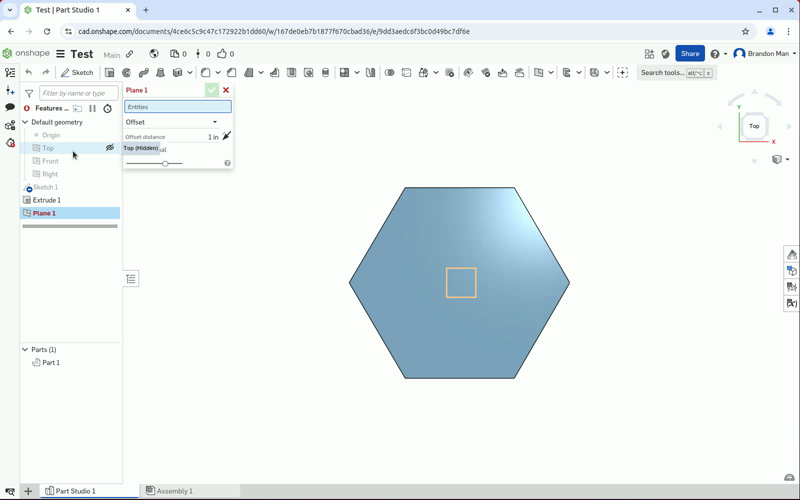
click(73, 150)
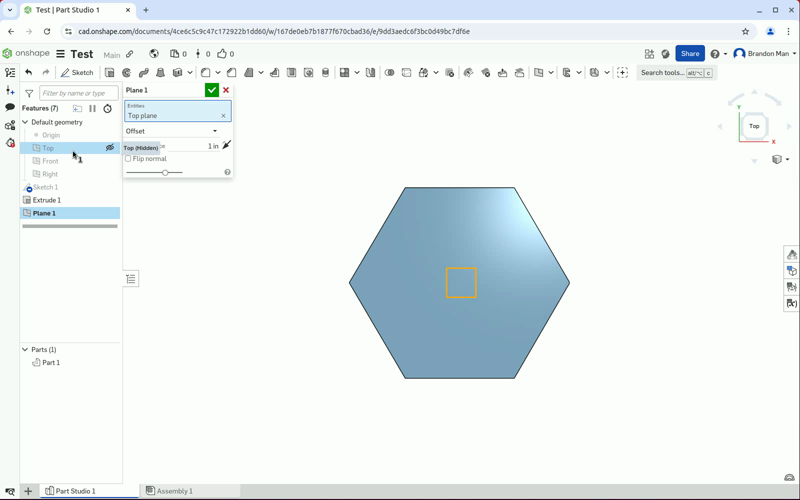
key(tab, 2)
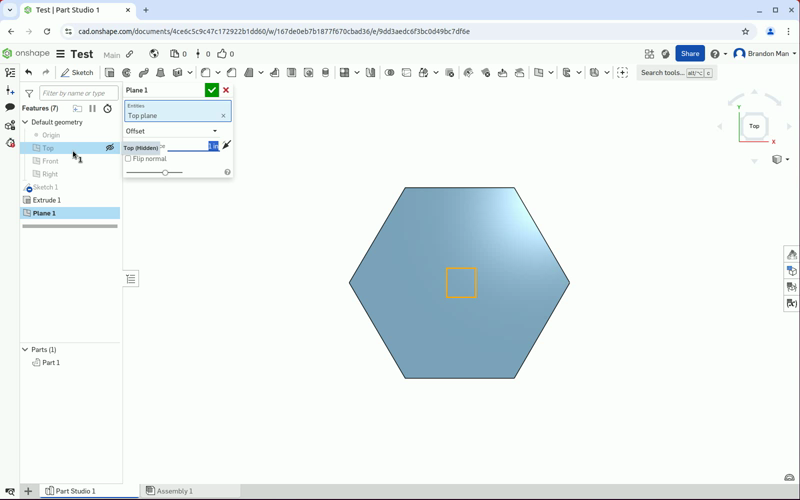
text(15.405)
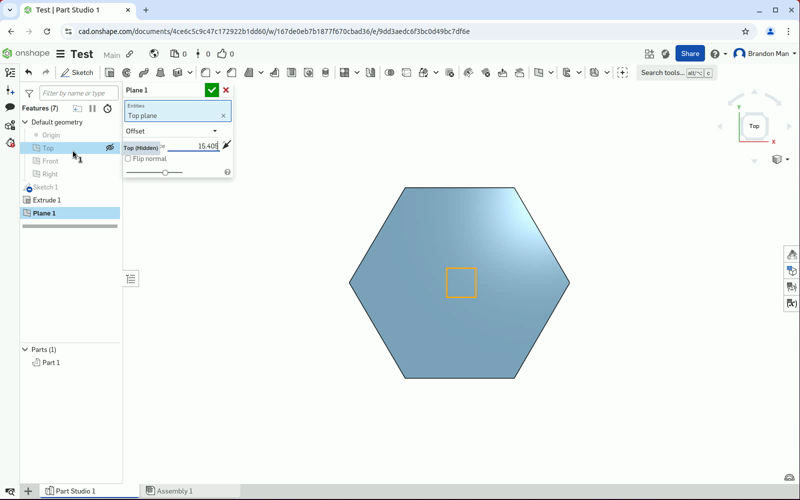
key(enter, 2)
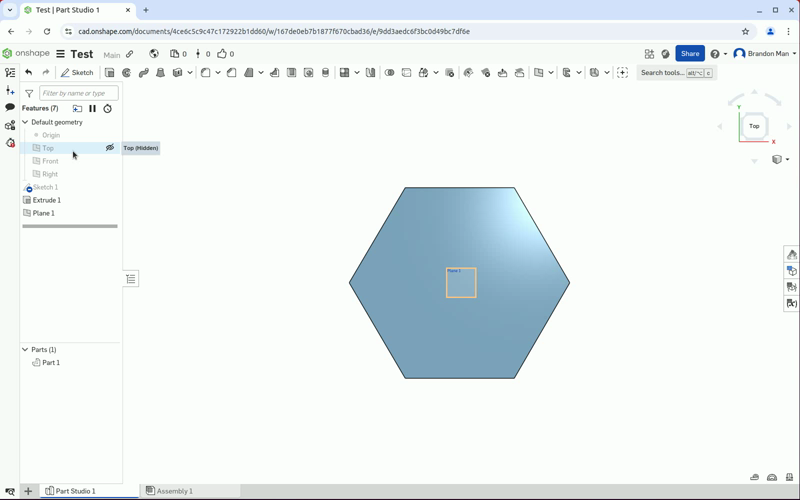
key(shift+s)
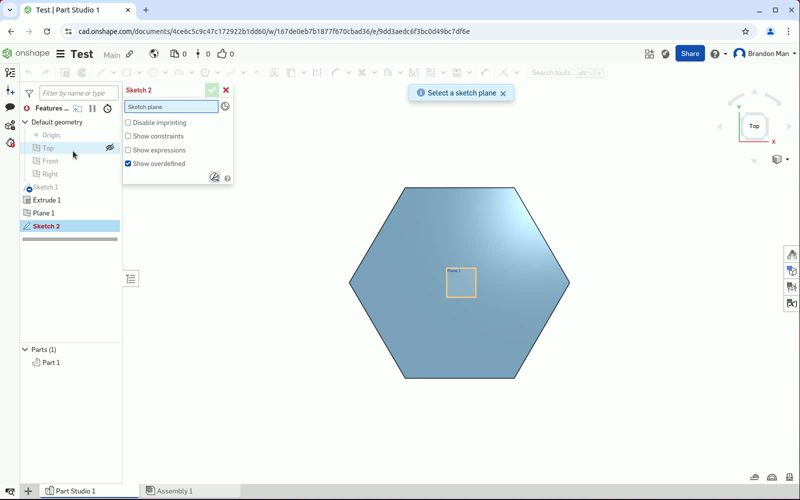
mouse_move(73, 215)
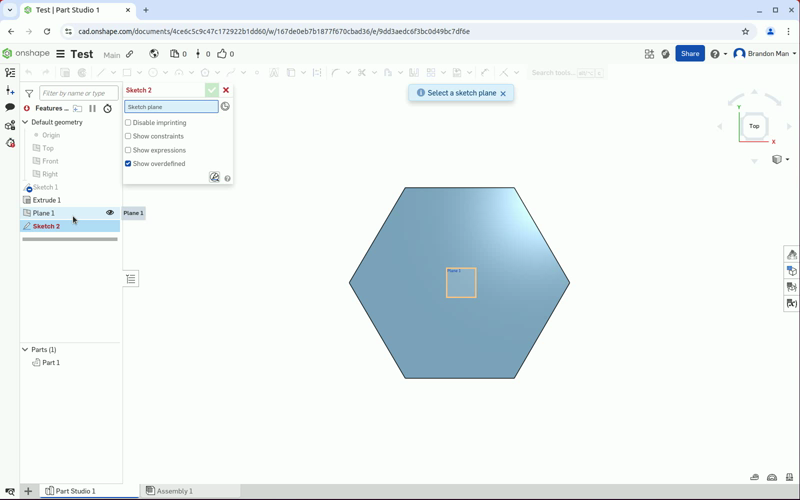
click(73, 215)
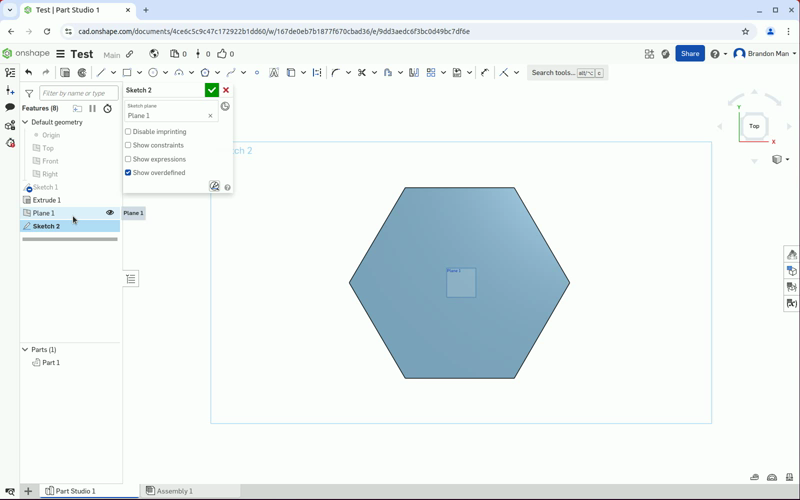
mouse_move(73, 352)
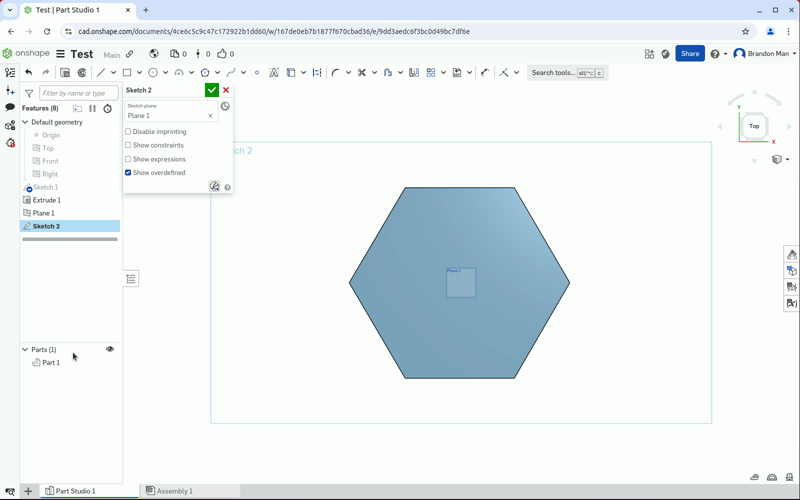
key(y)
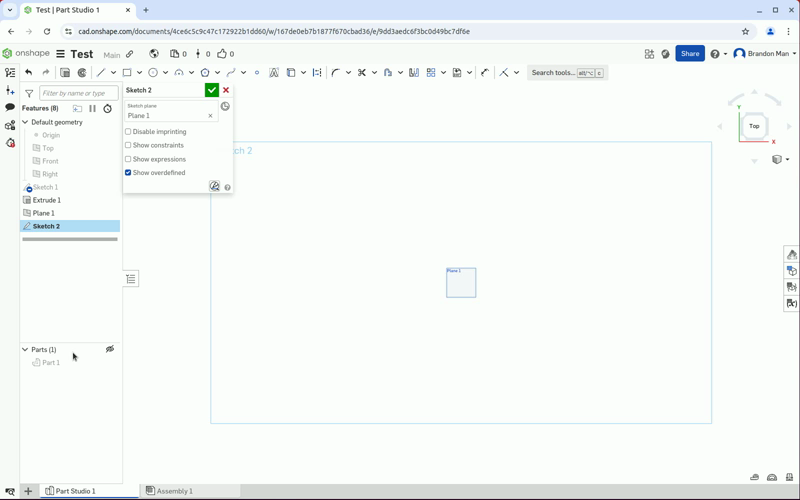
key(c)
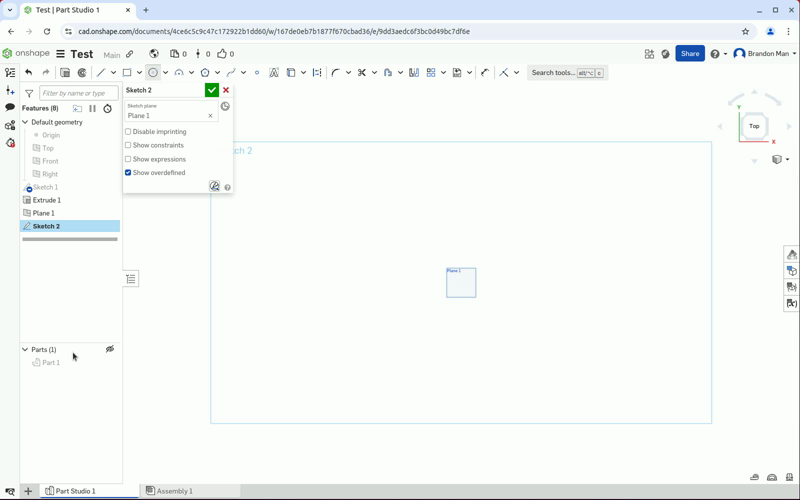
key_down(shift)
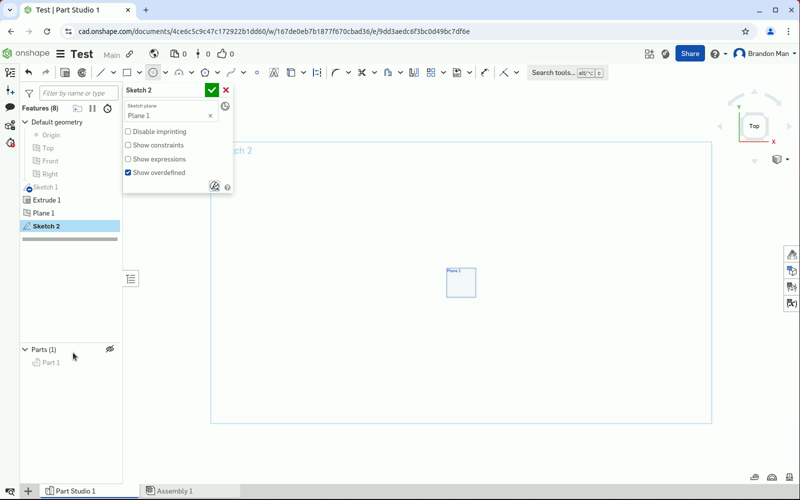
mouse_move(461, 282)
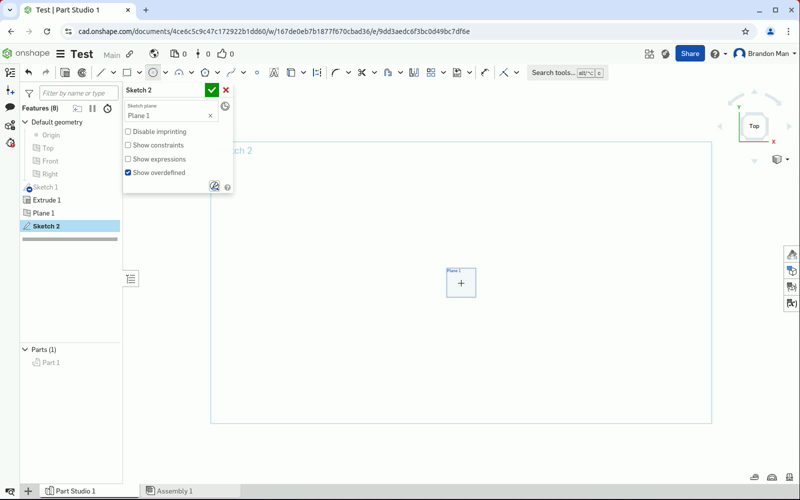
click(461, 282)
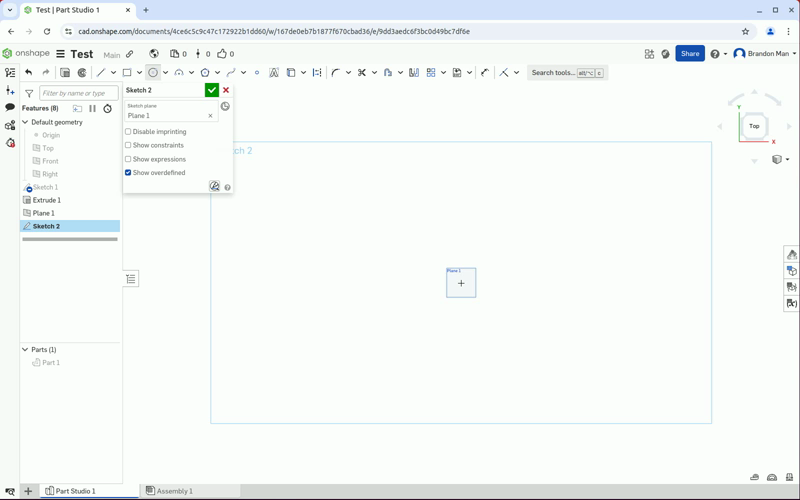
key_up(shift)
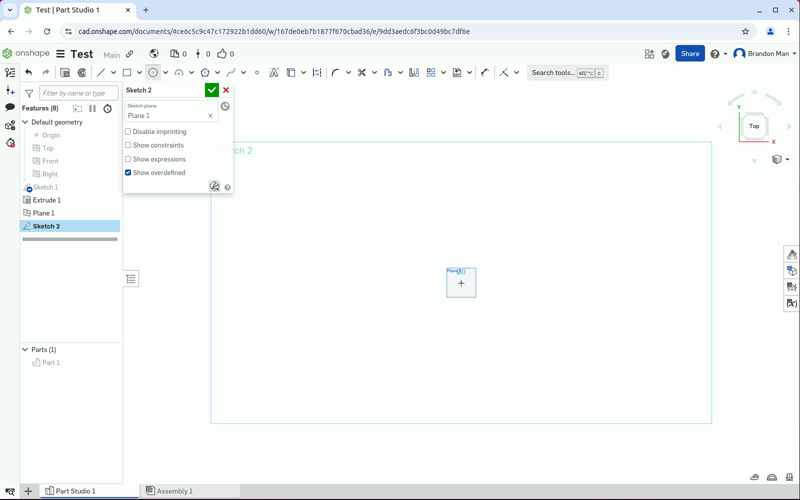
mouse_move(552, 282)
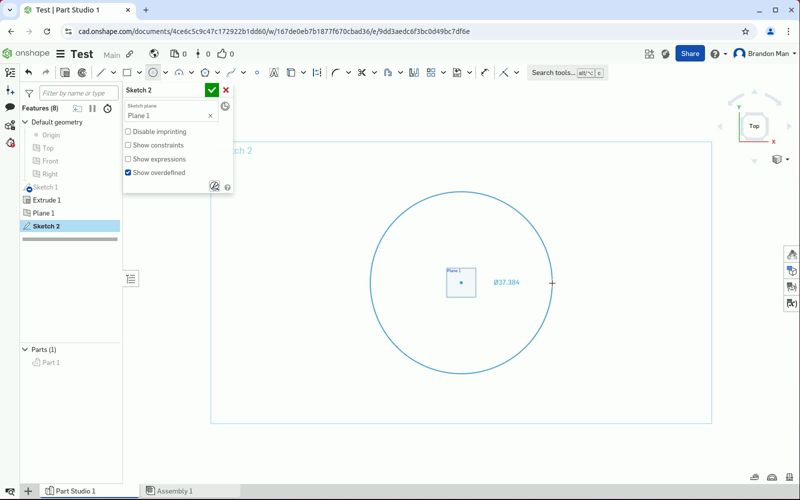
click(552, 282)
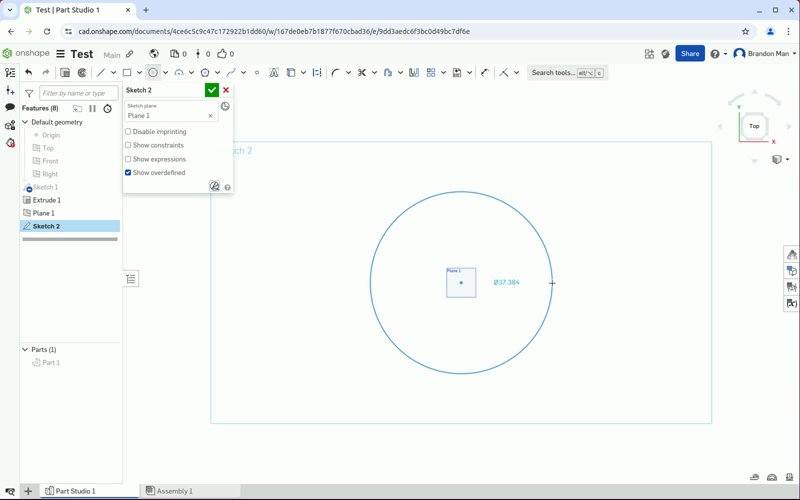
key(esc)
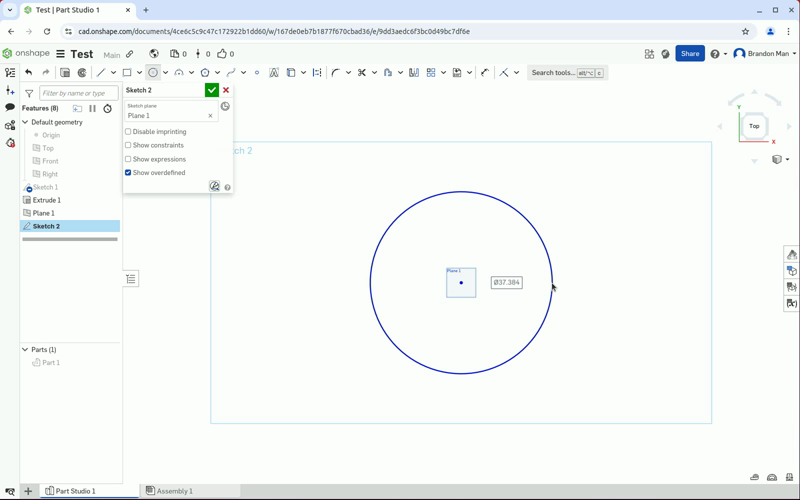
mouse_move(457, 347)
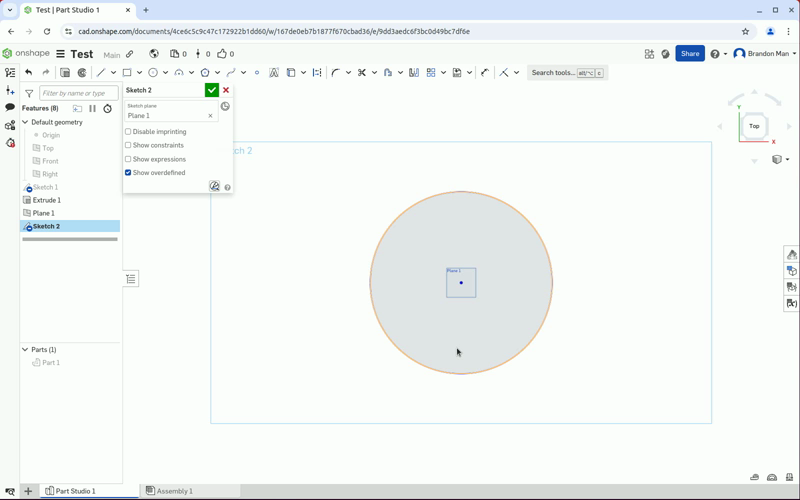
click(457, 347)
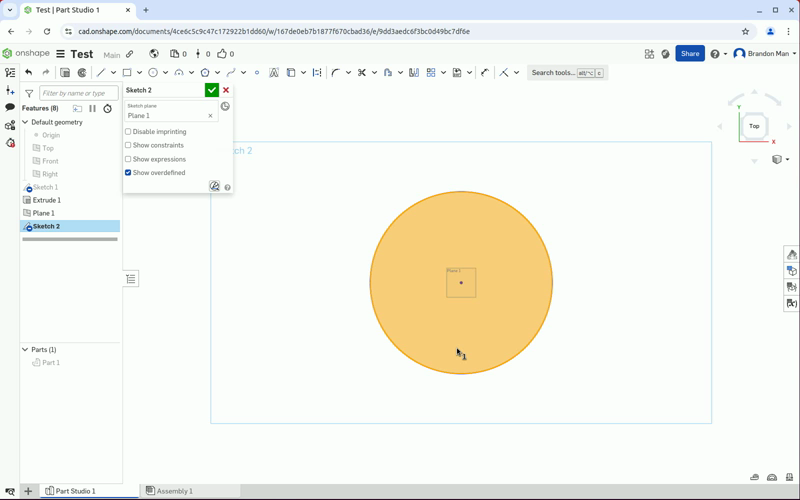
mouse_move(73, 352)
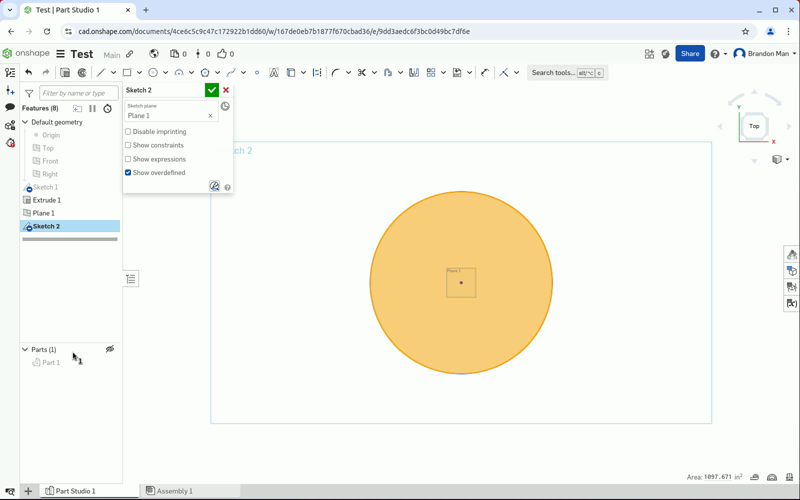
key(shift+y)
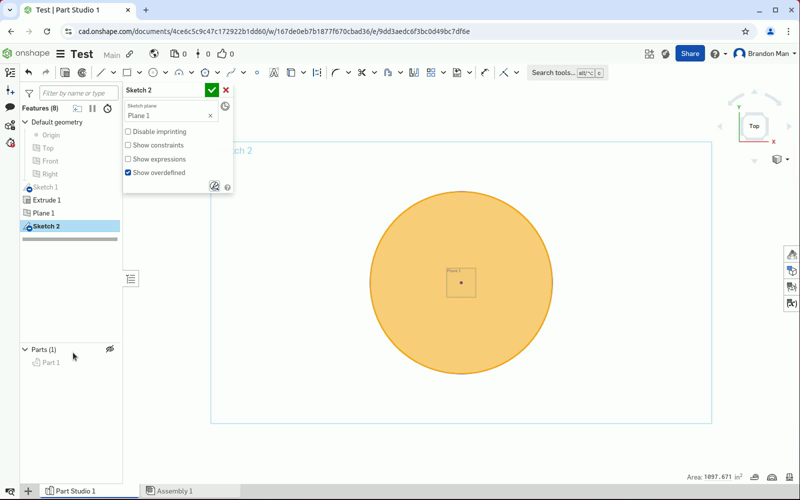
key(shift+e)
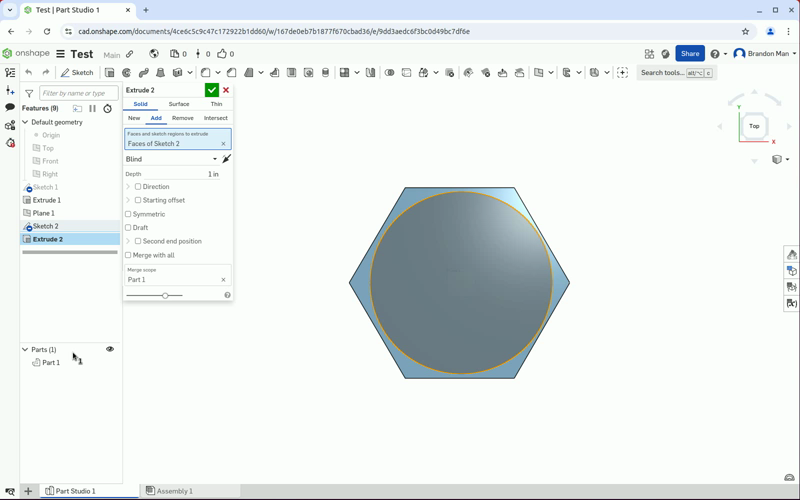
mouse_move(143, 106)
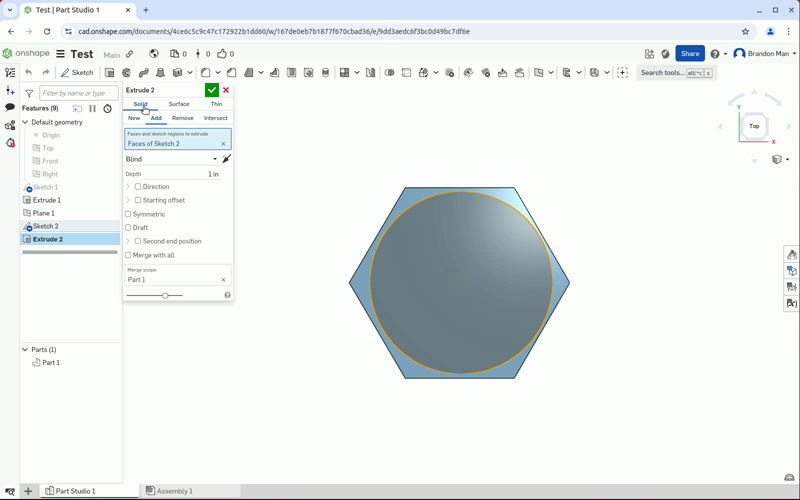
click(143, 106)
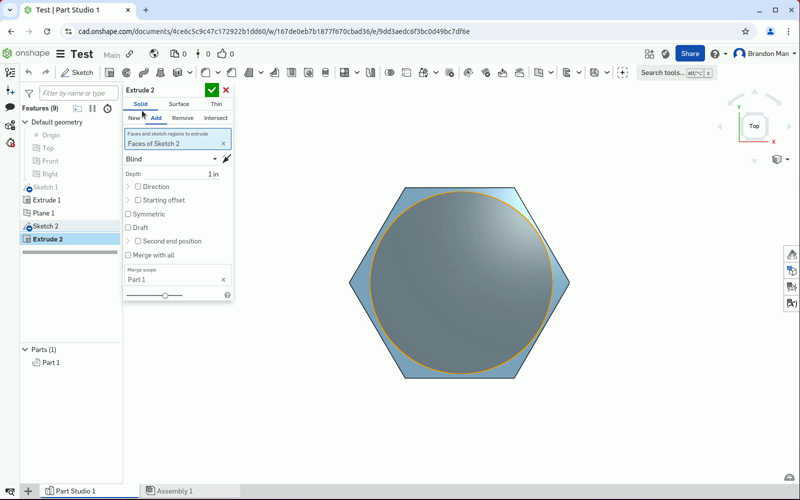
mouse_move(137, 120)
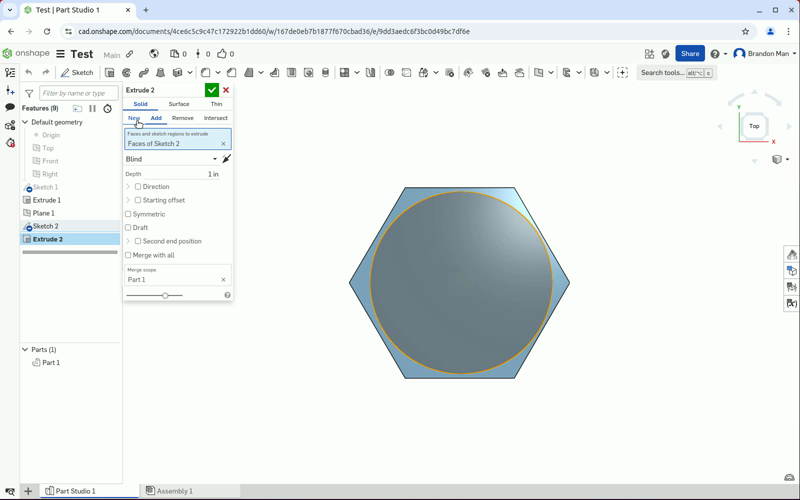
click(137, 120)
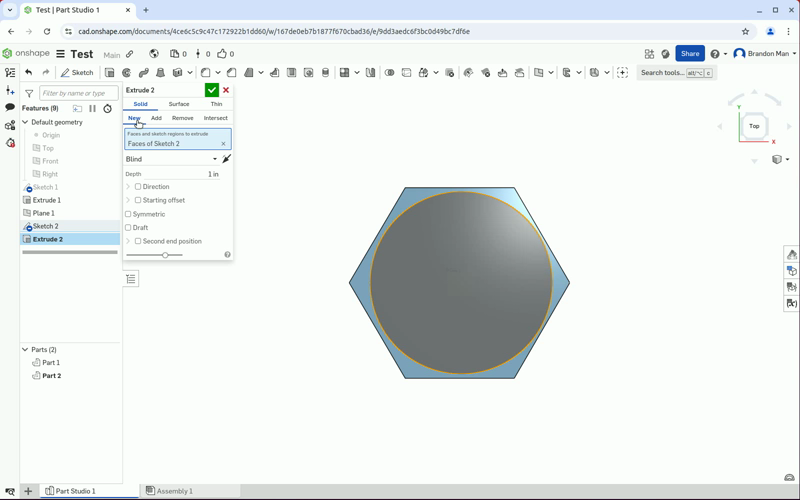
key(tab, 4)
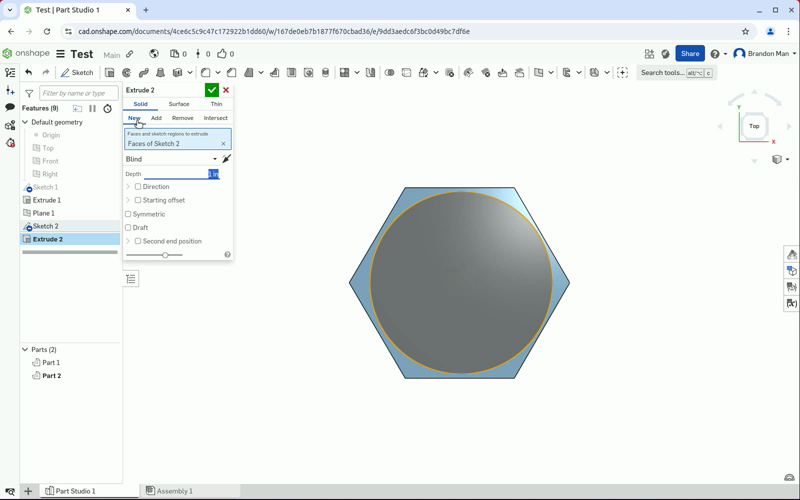
text(7.703)
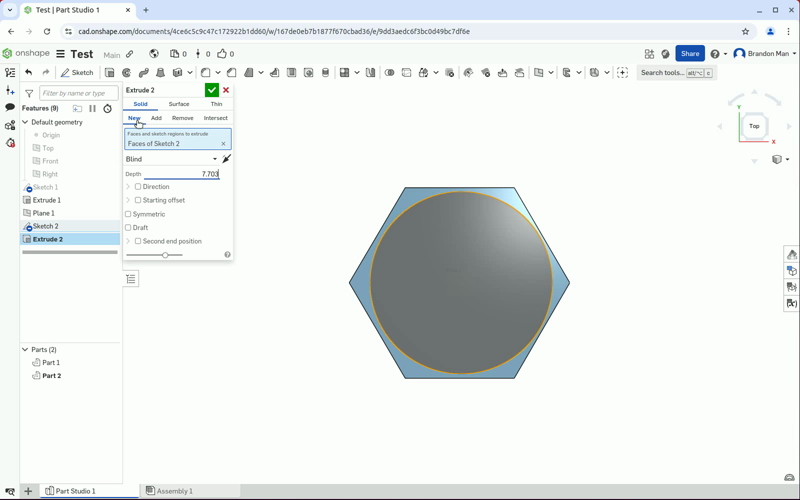
key(enter)
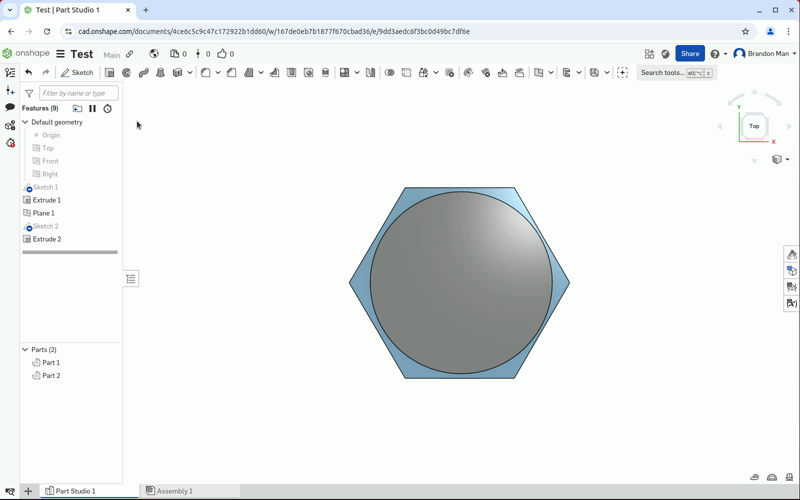
key(shift+h)
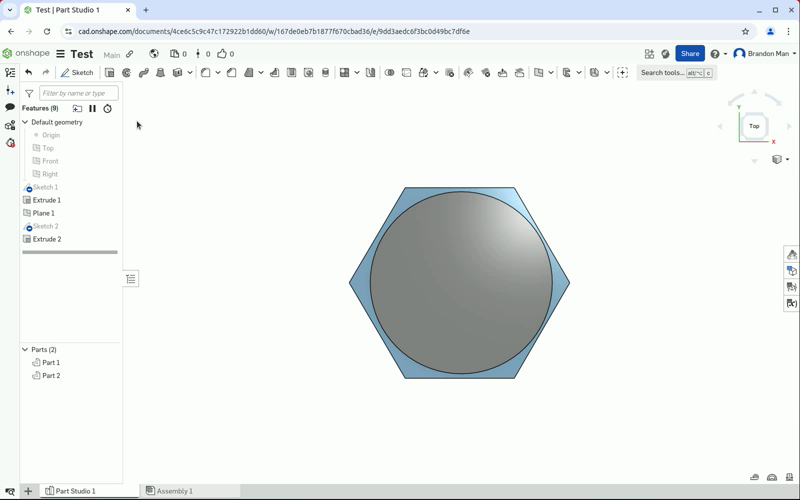
key(shift+h)
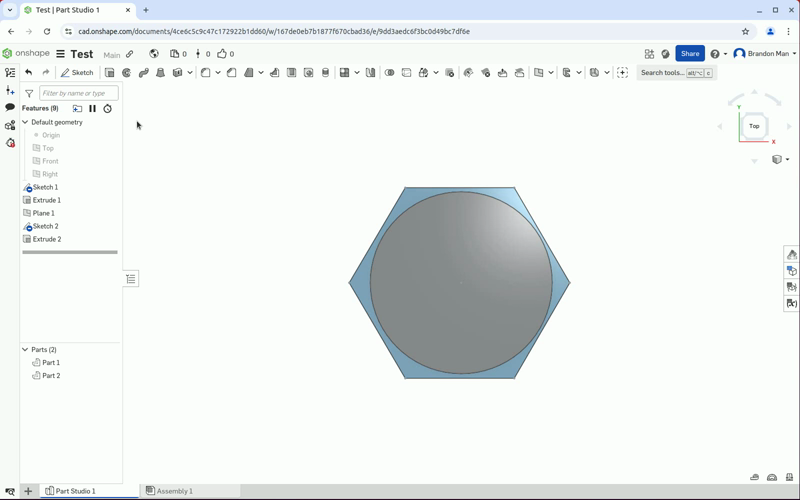
key(shift+7)
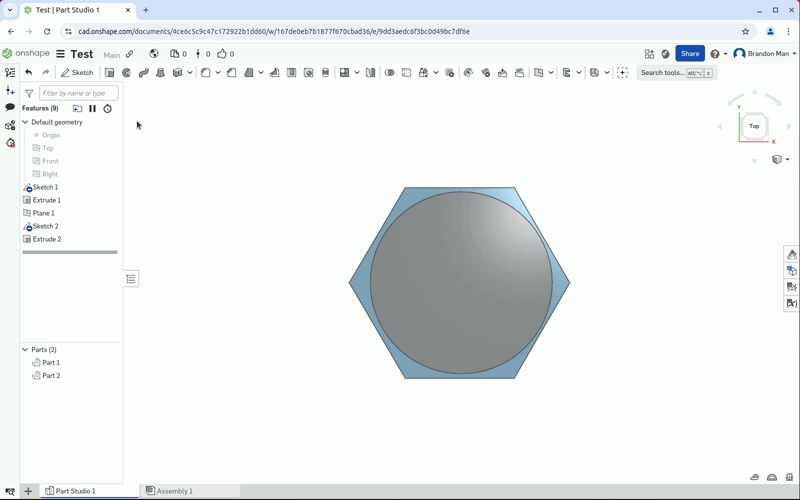
key(up, 3)
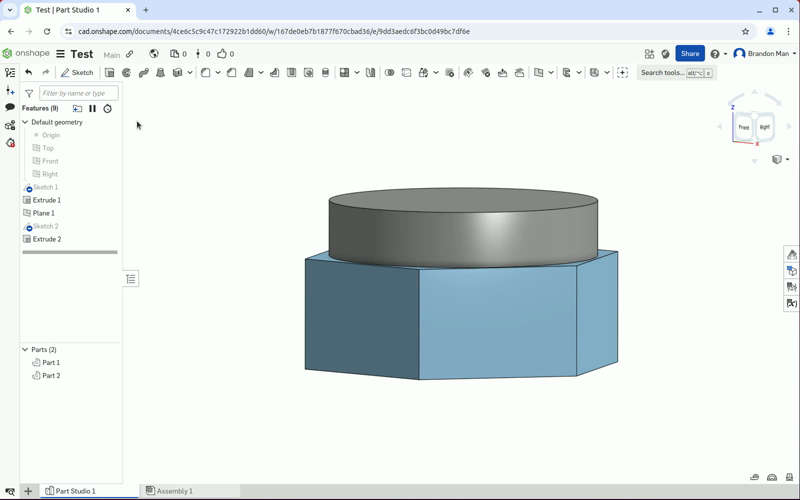
key(left, 3)
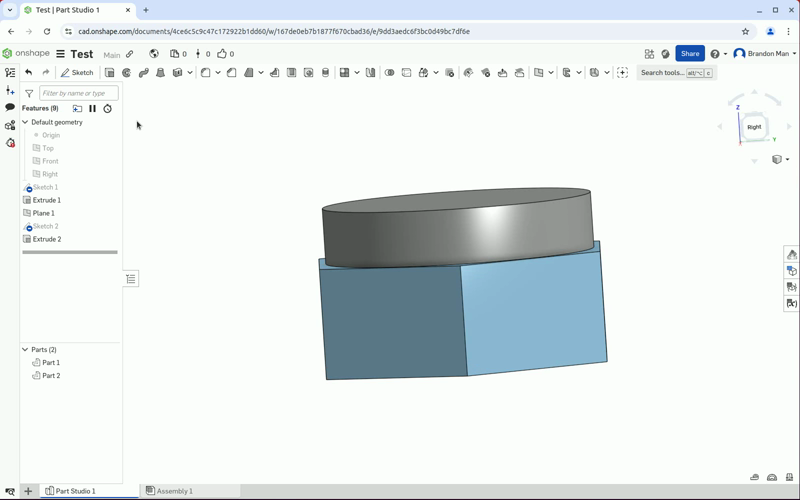
key(right, 3)
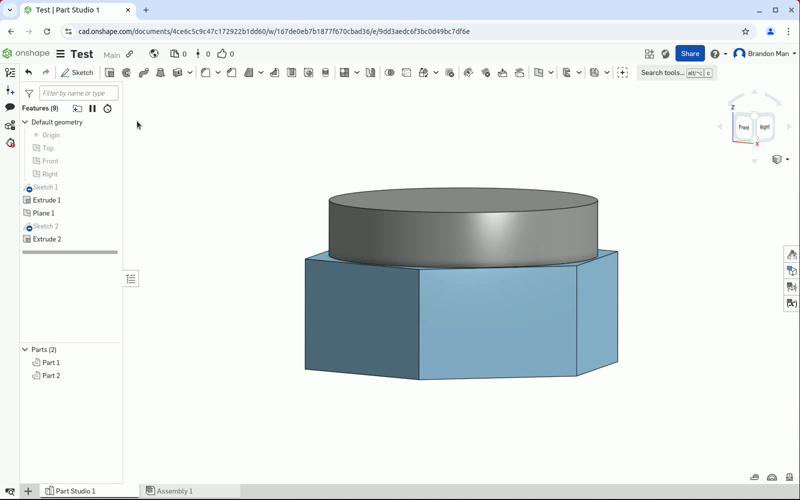
key(down, 3)
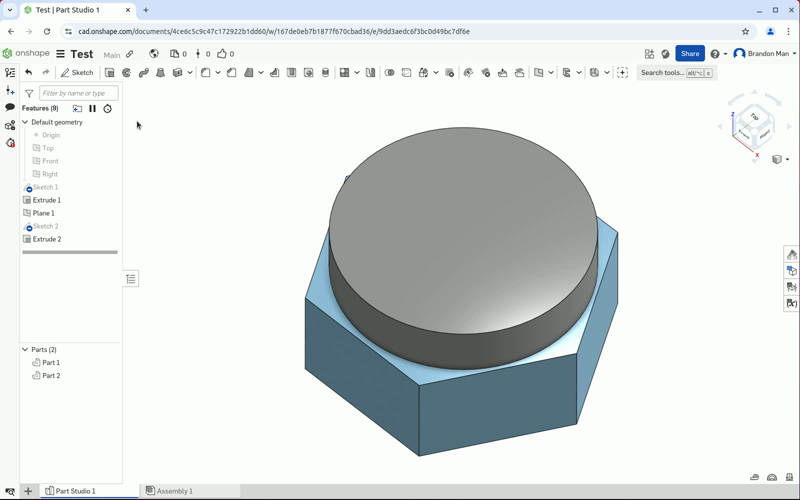
mouse_move(73, 189)
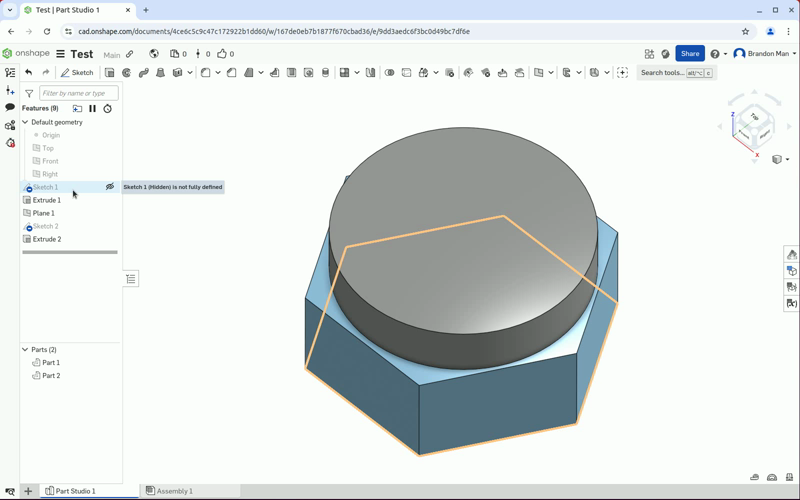
click(73, 189)